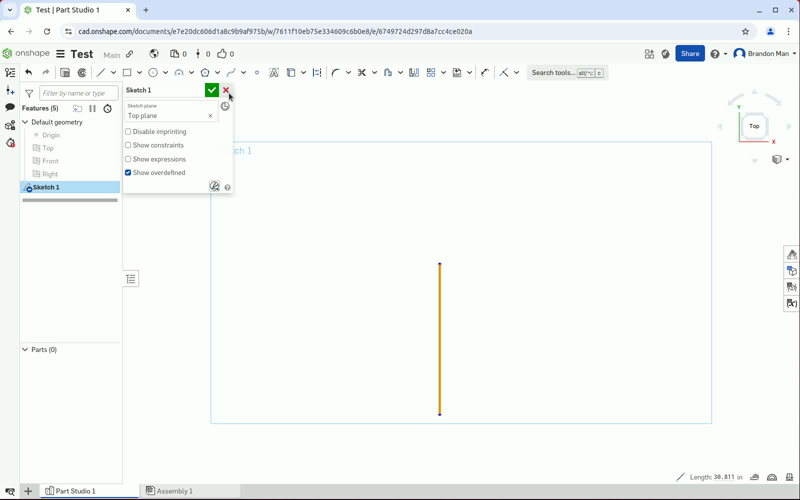
key(shift+h)
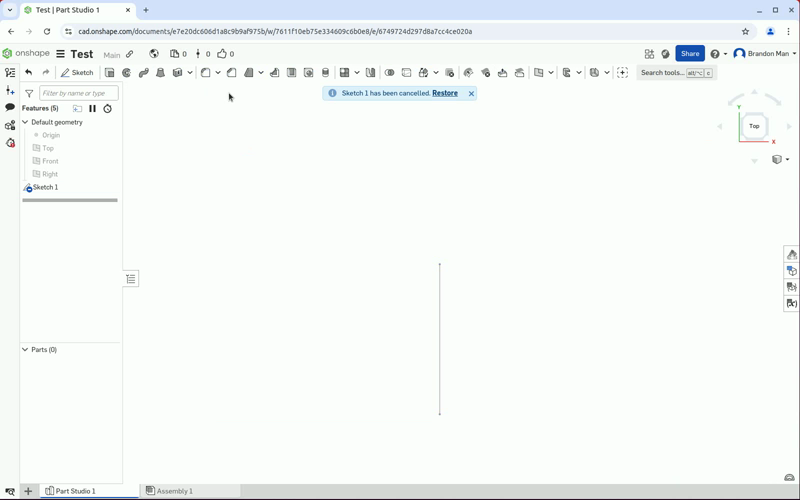
key(shift+s)
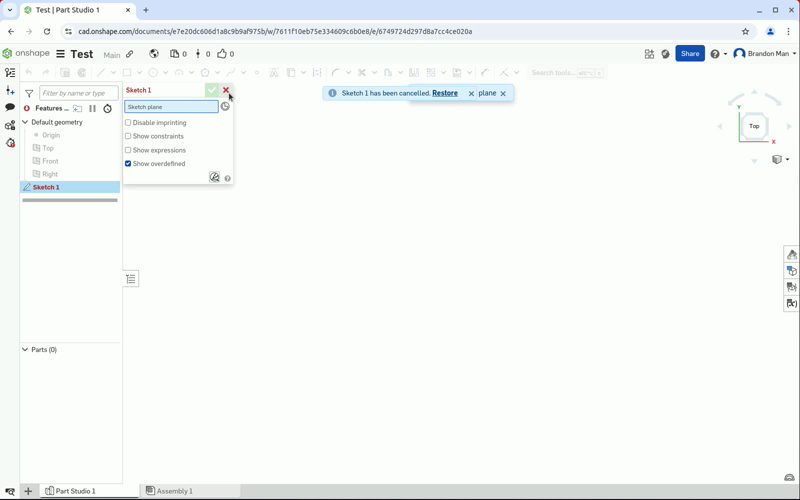
mouse_move(73, 150)
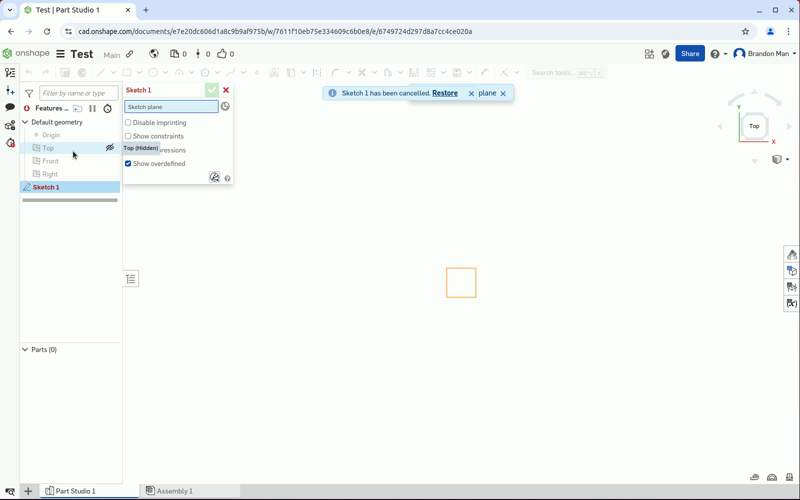
click(73, 150)
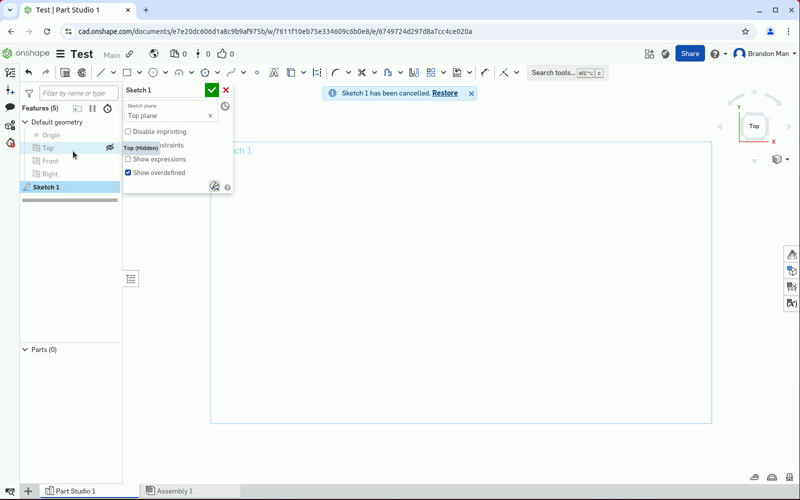
mouse_move(73, 352)
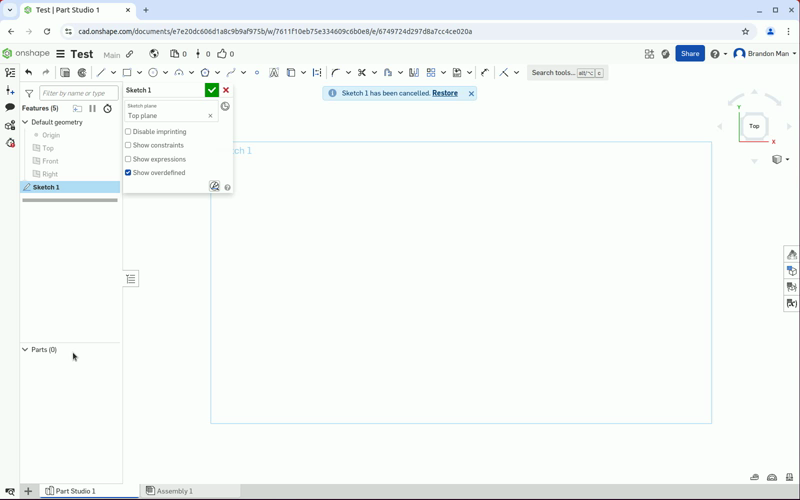
key(y)
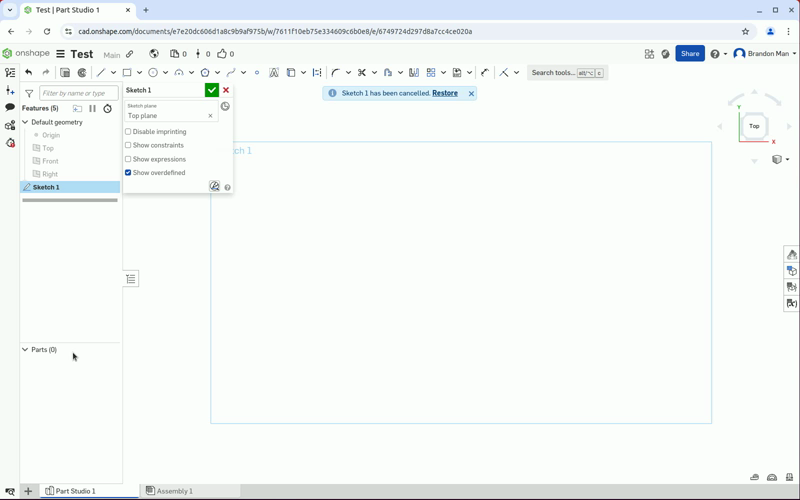
key(l)
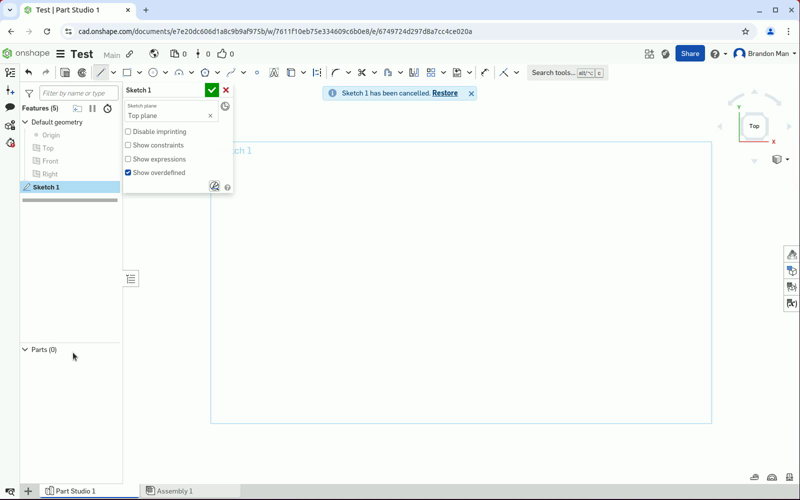
key_down(shift)
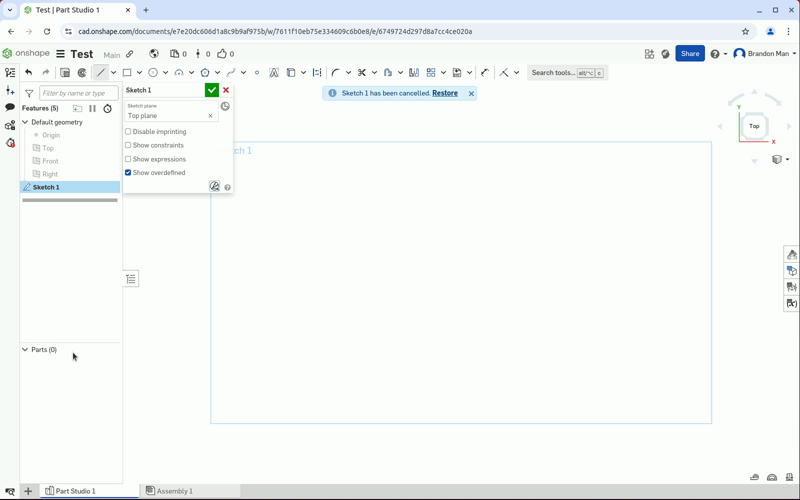
mouse_move(348, 395)
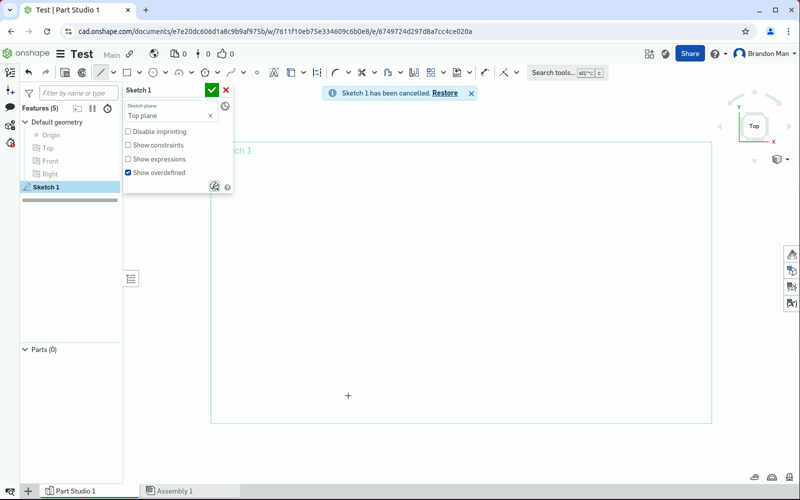
click(348, 395)
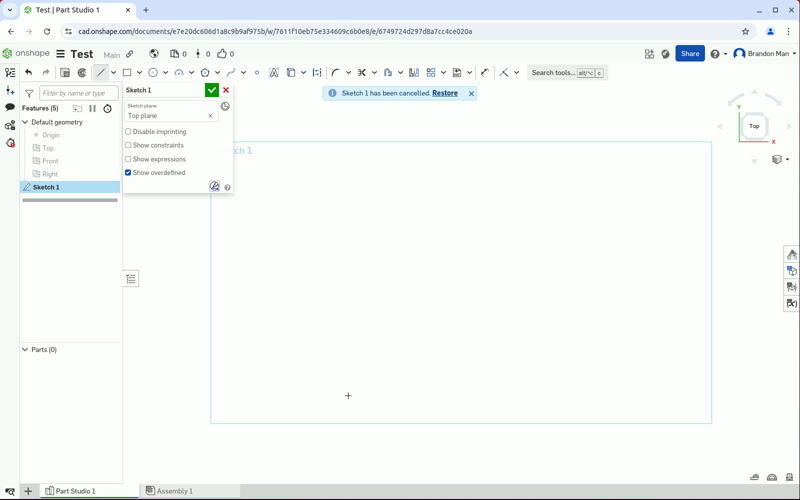
key_up(shift)
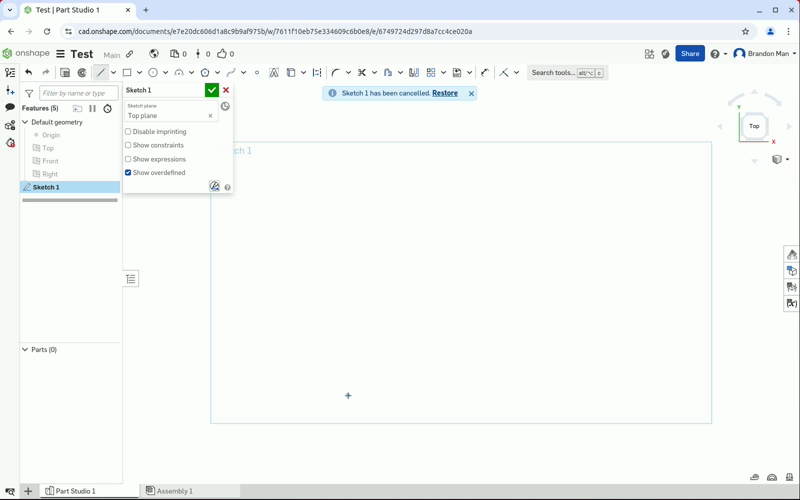
key_down(shift)
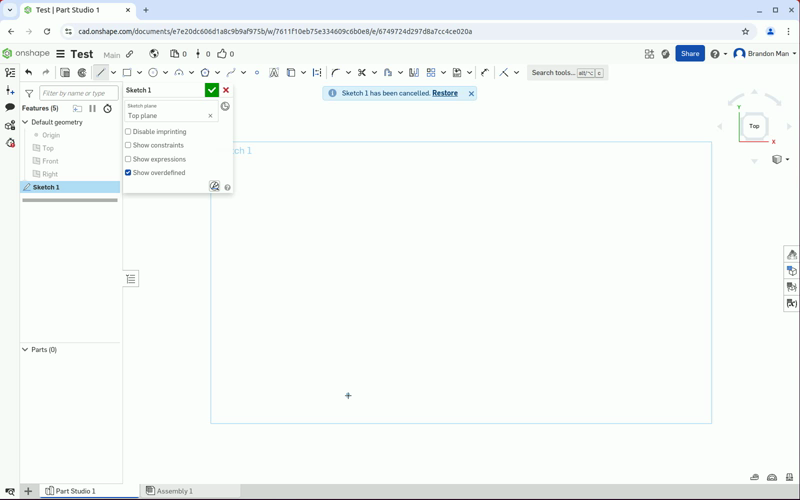
mouse_move(572, 395)
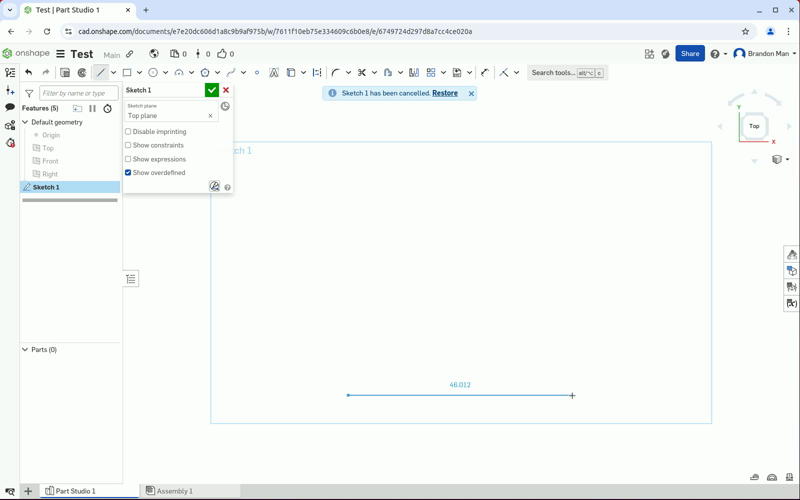
click(572, 395)
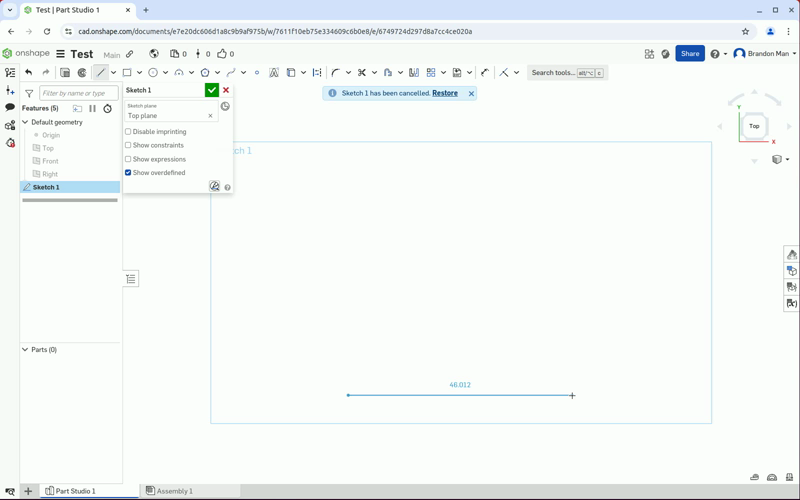
key_up(shift)
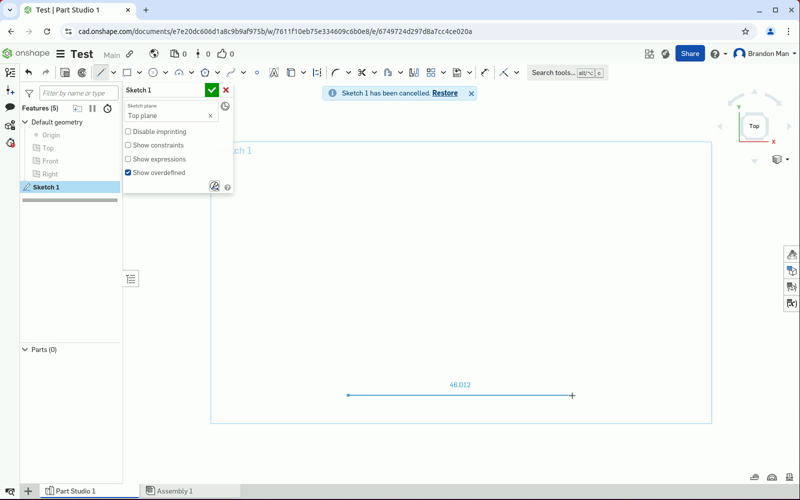
key_down(shift)
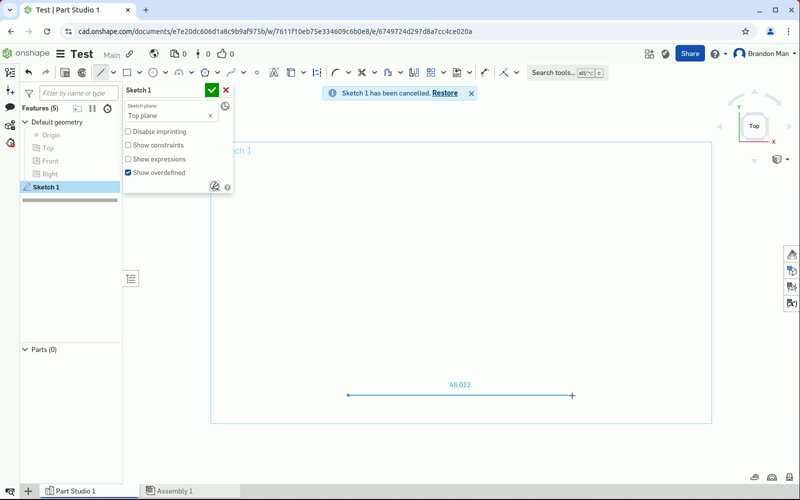
mouse_move(572, 171)
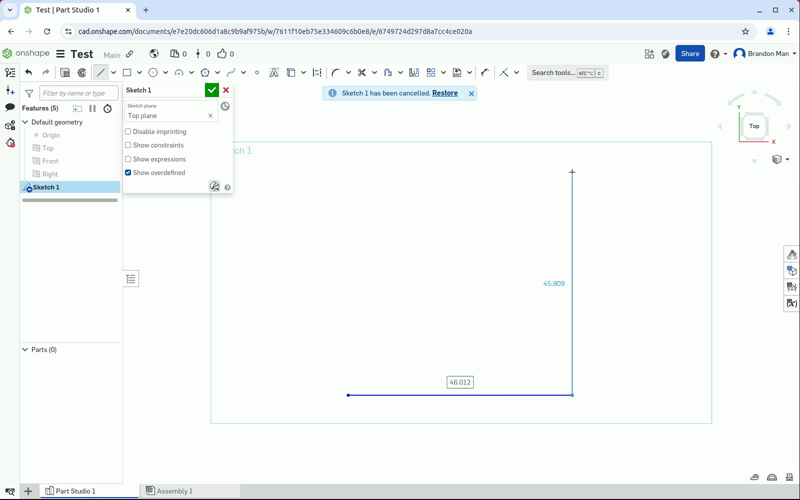
click(572, 171)
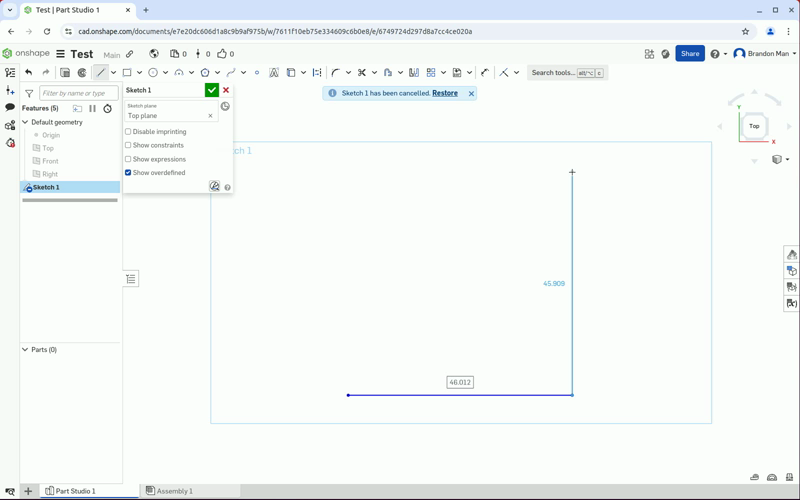
key_up(shift)
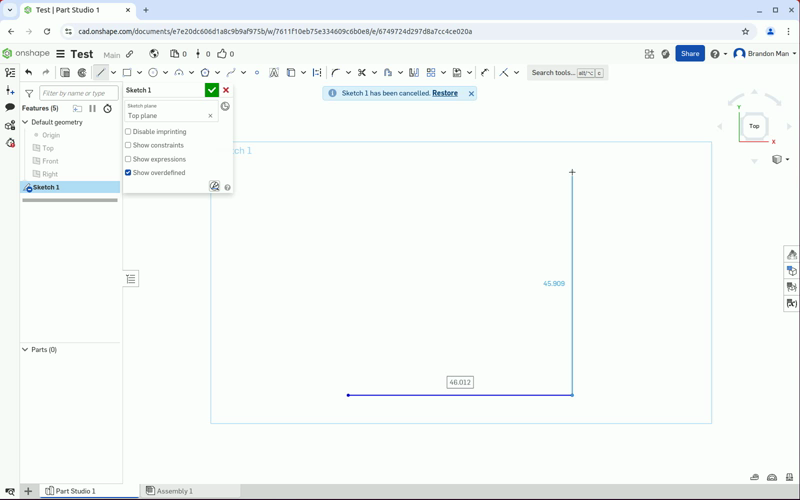
key_down(shift)
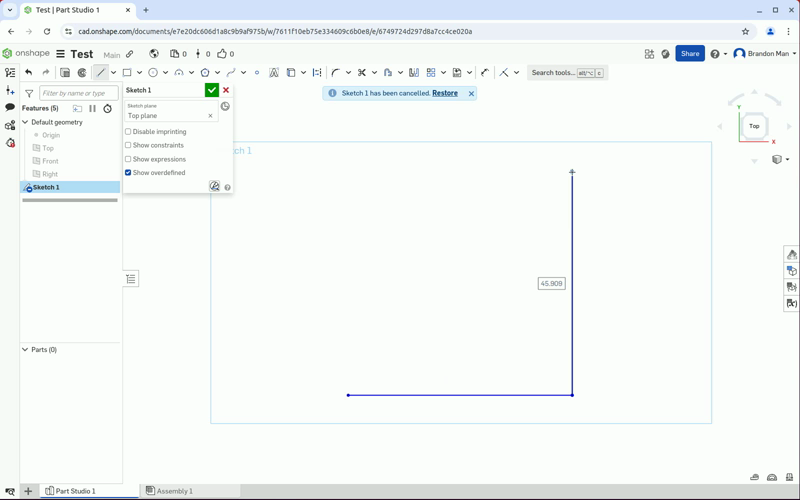
mouse_move(348, 171)
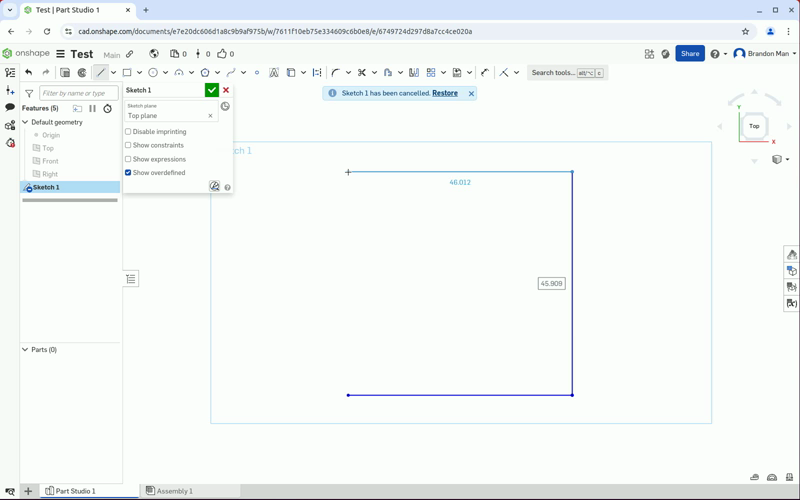
click(348, 171)
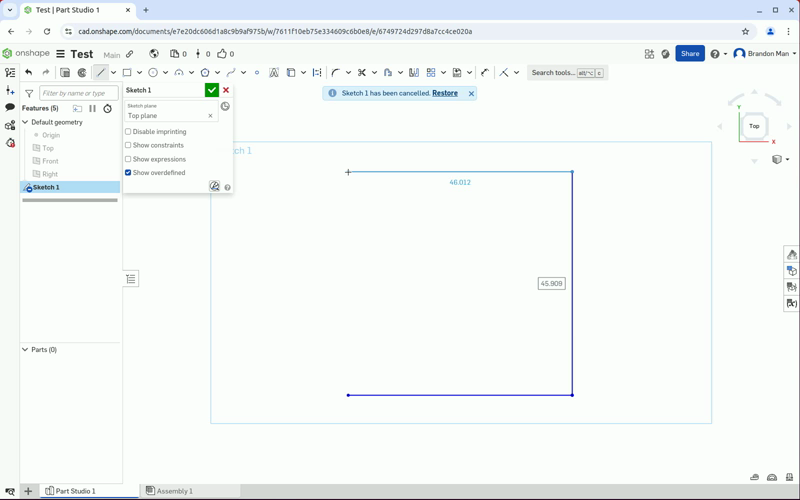
key_up(shift)
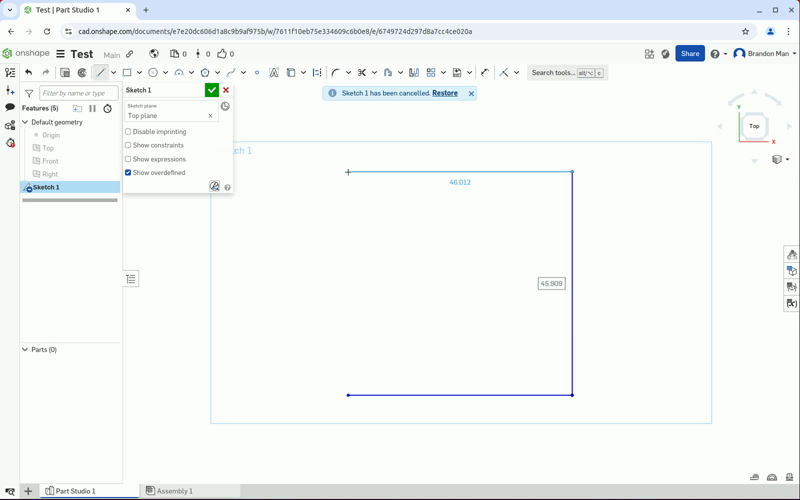
key_down(shift)
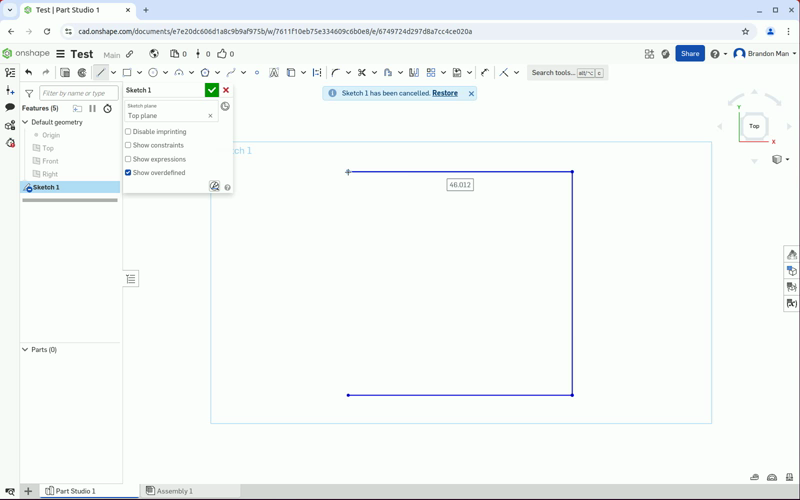
mouse_move(348, 395)
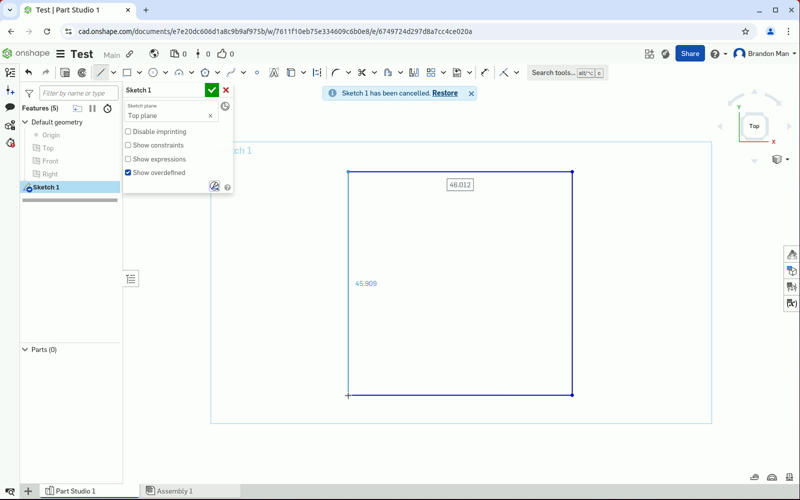
key_up(shift)
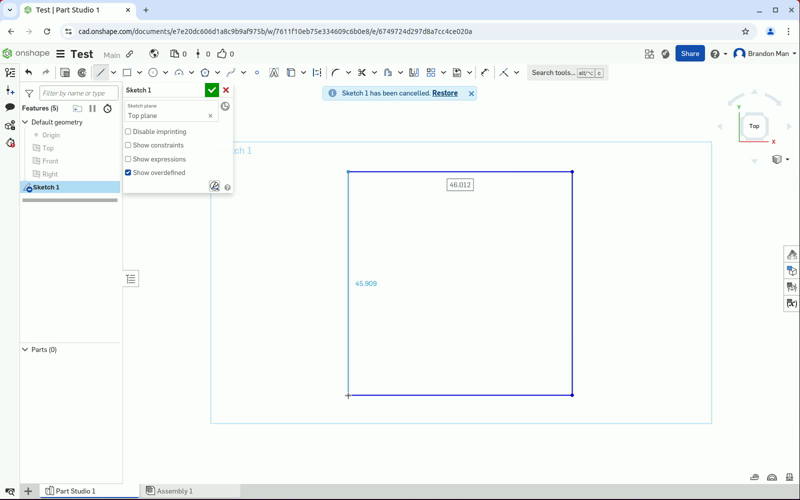
click(348, 395)
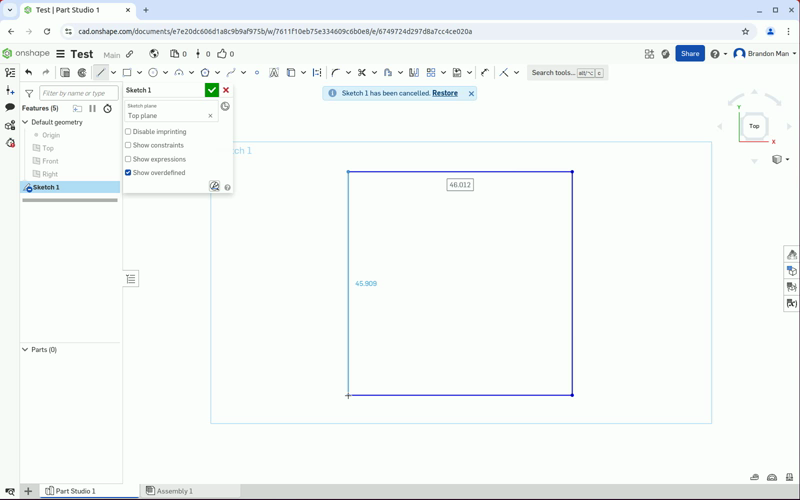
key(esc)
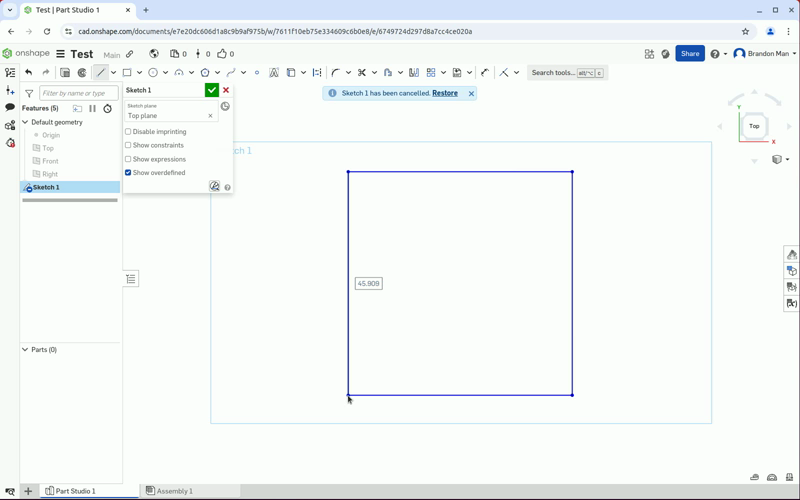
mouse_move(414, 306)
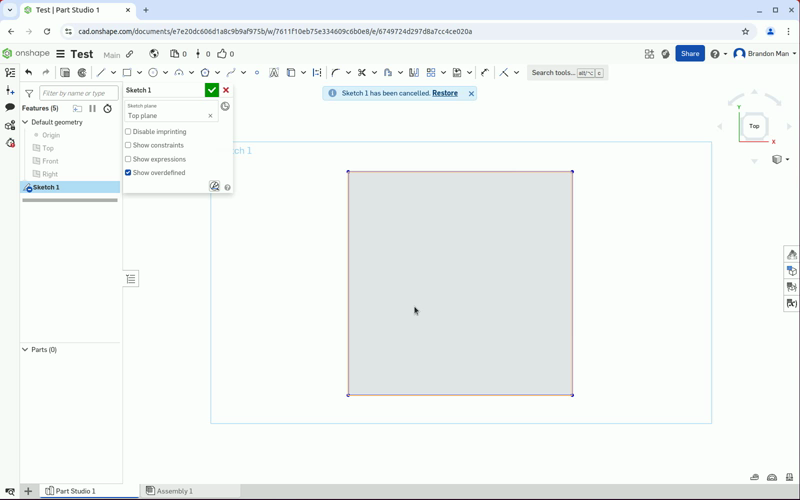
click(414, 306)
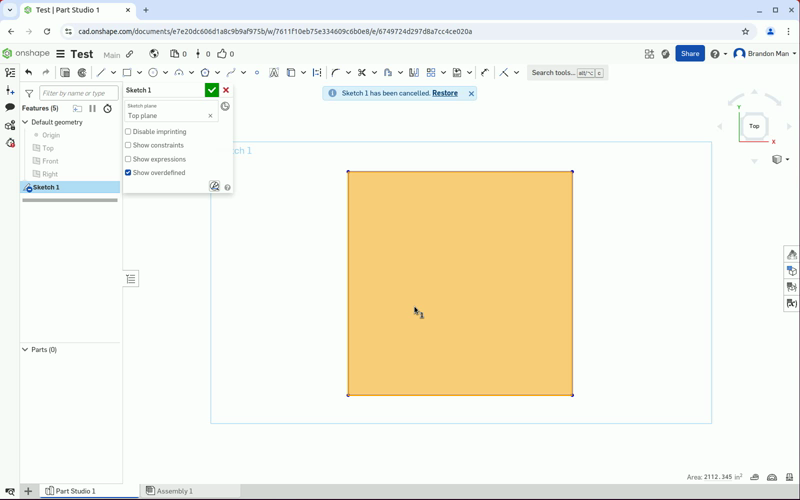
mouse_move(73, 352)
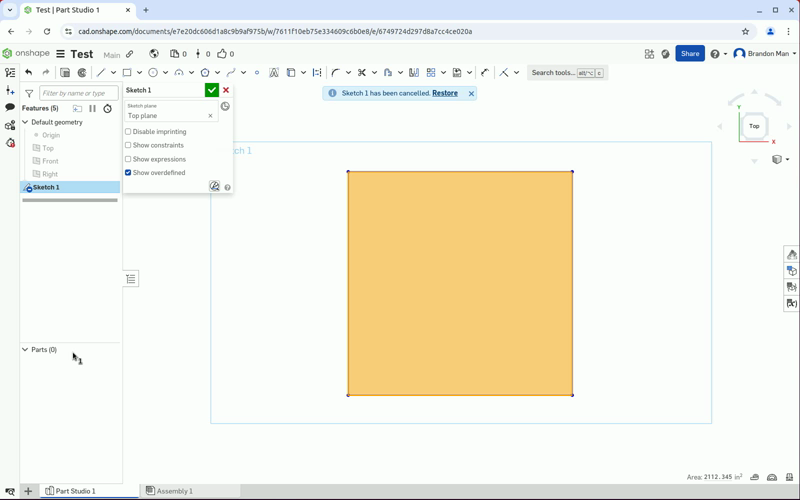
key(shift+y)
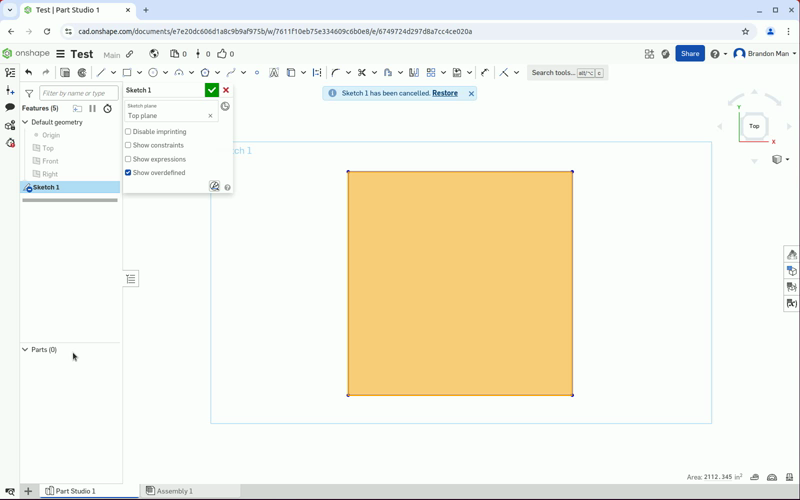
key(shift+e)
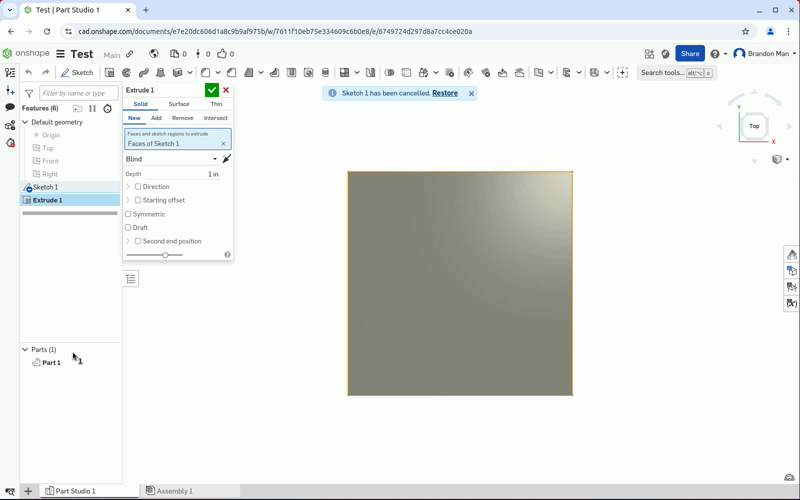
mouse_move(143, 106)
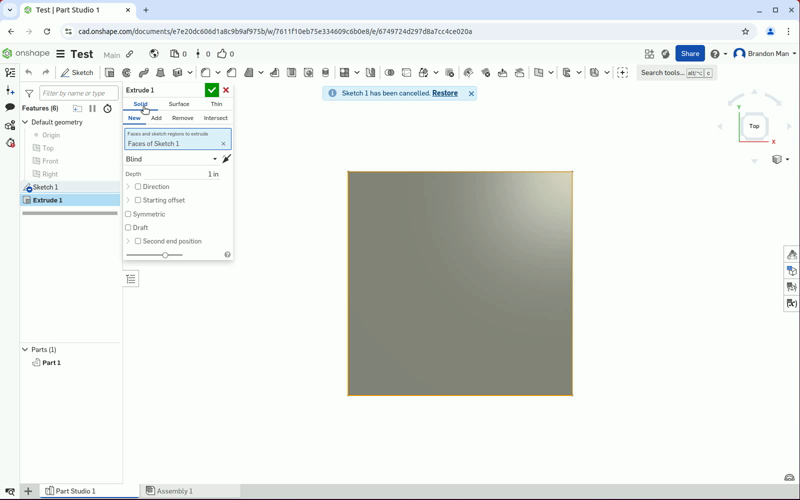
click(143, 106)
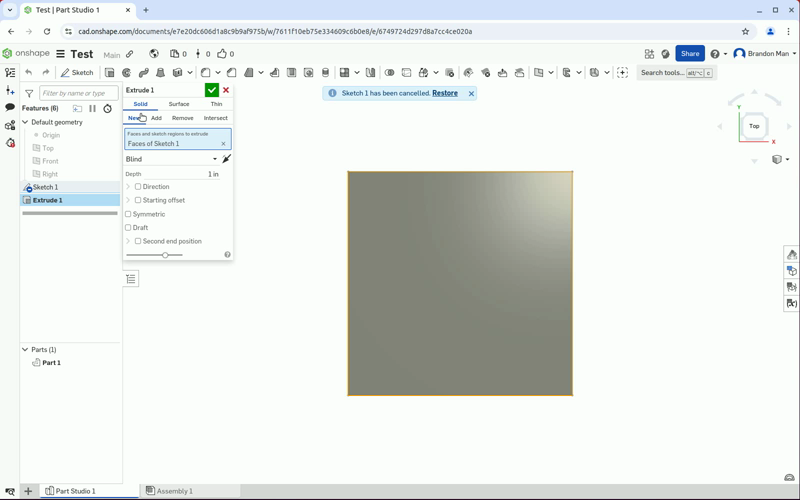
mouse_move(137, 120)
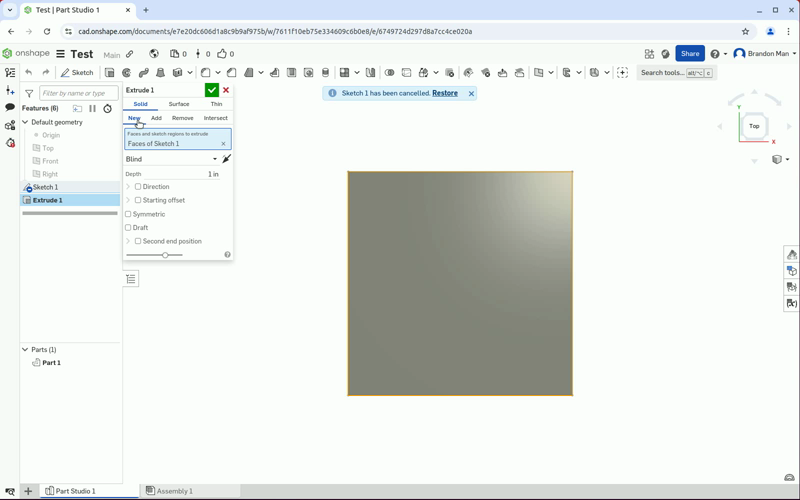
click(137, 120)
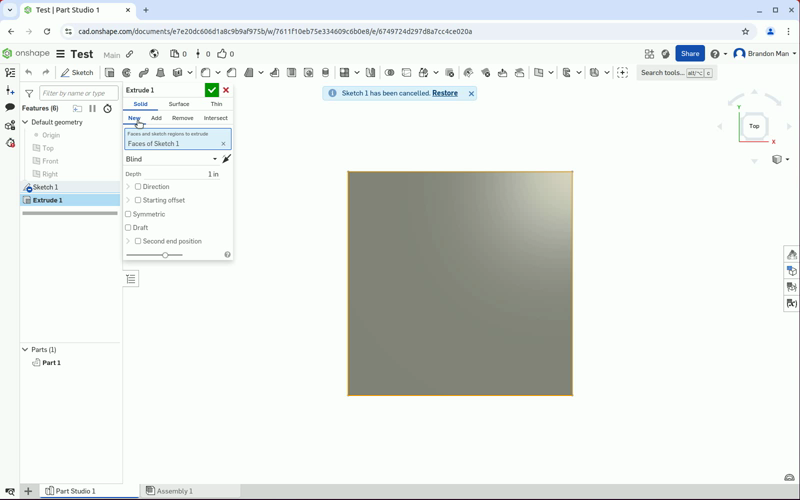
key(tab, 4)
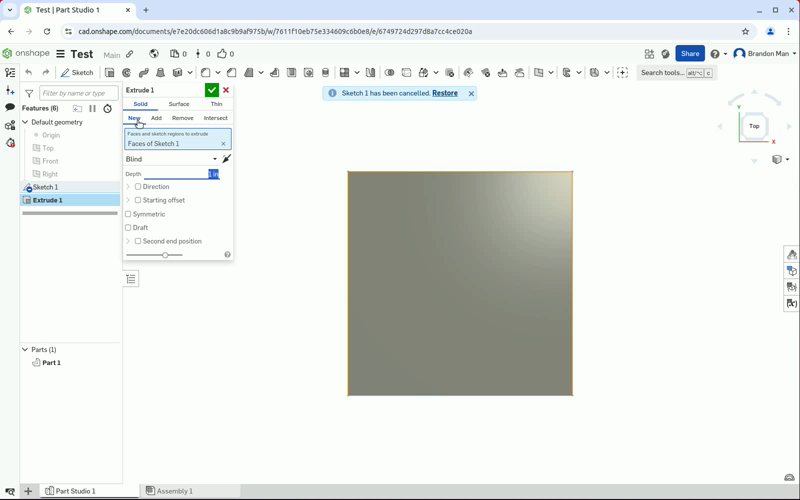
text(3.611)
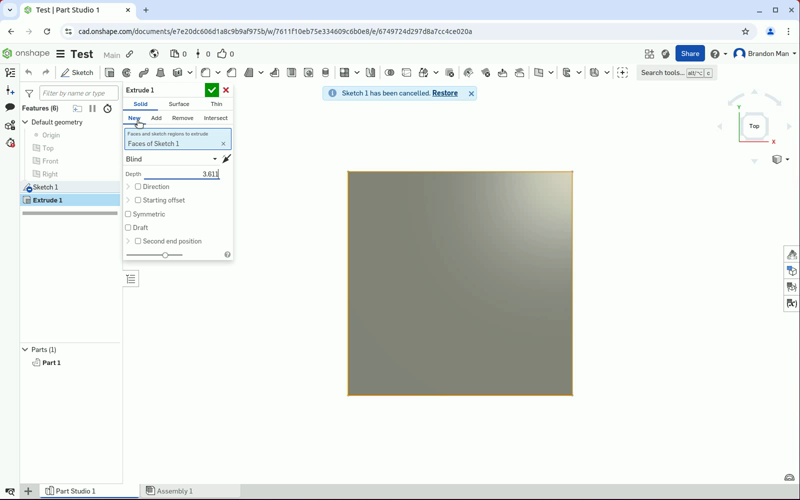
key(enter)
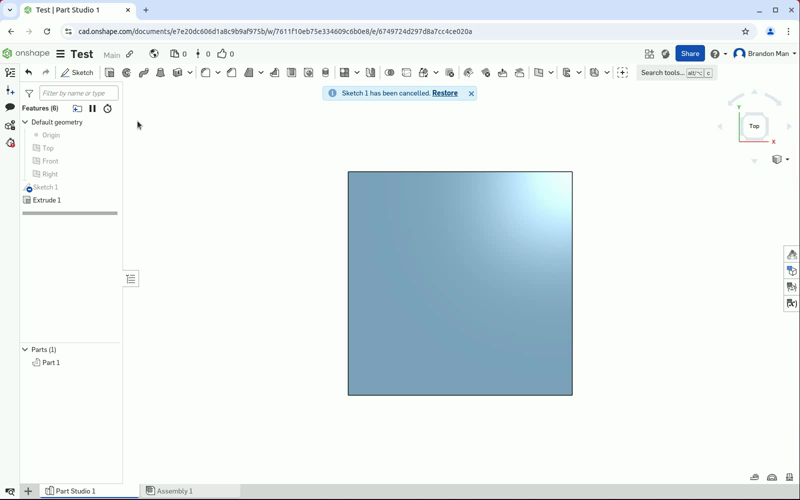
key(shift+h)
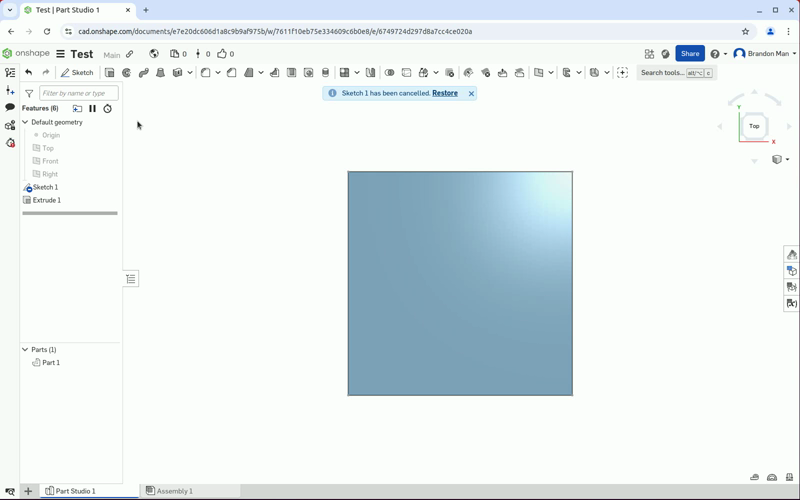
key(shift+h)
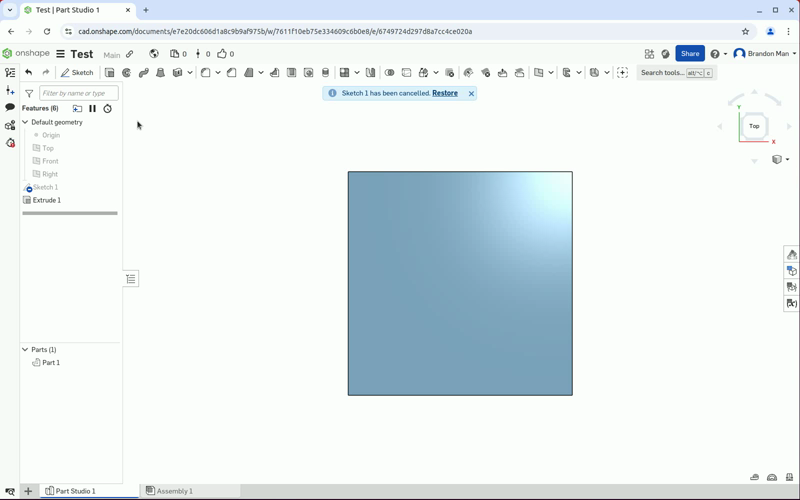
mouse_move(73, 189)
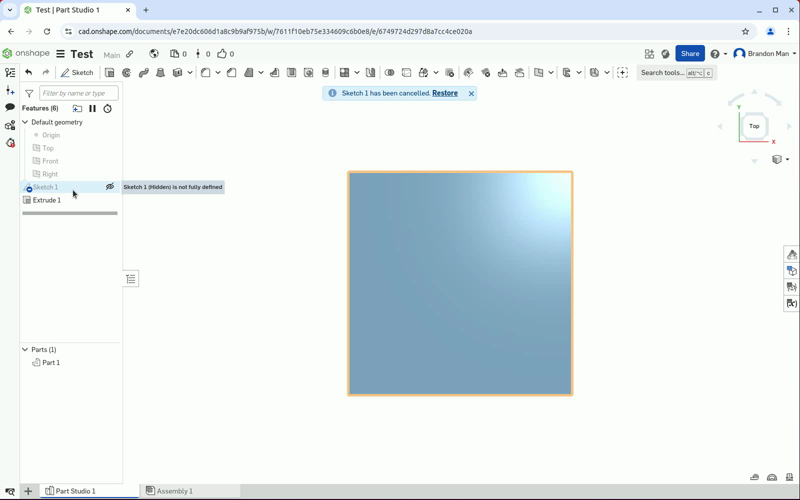
click(73, 189)
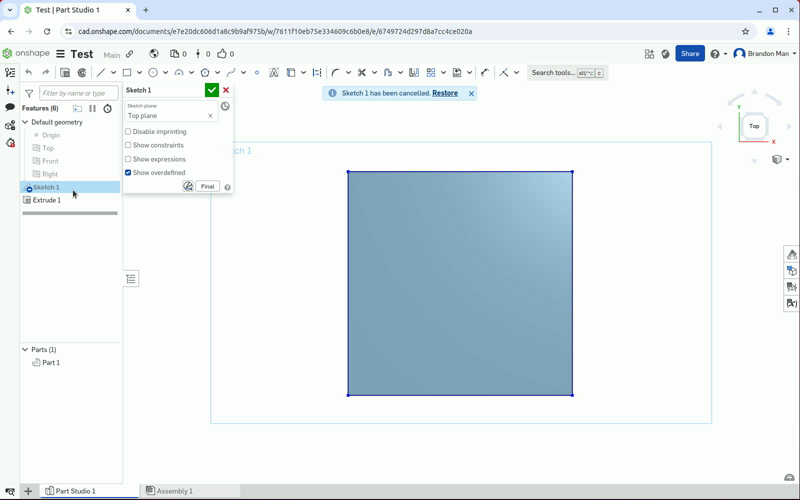
mouse_move(229, 92)
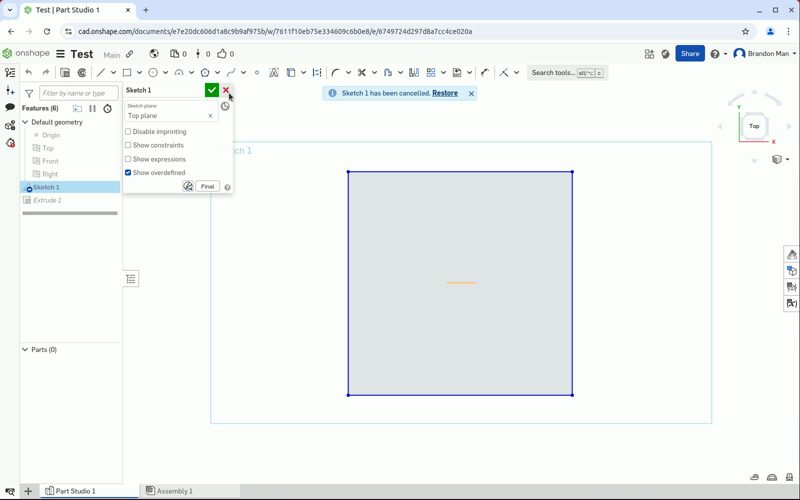
click(229, 92)
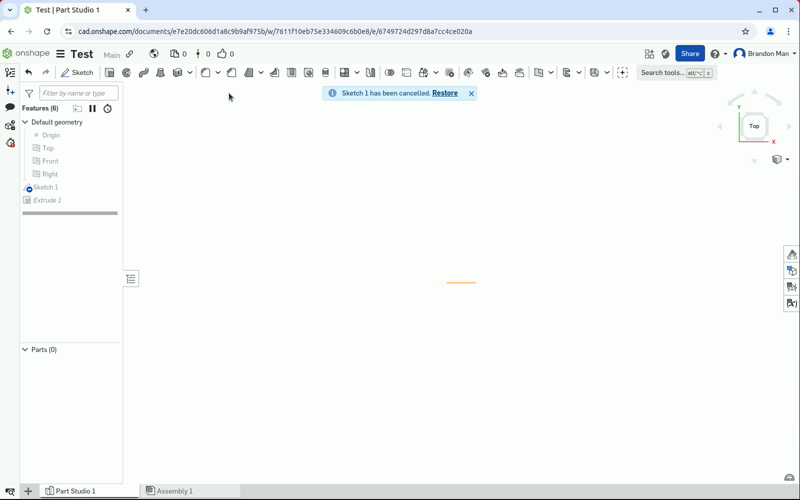
mouse_move(541, 75)
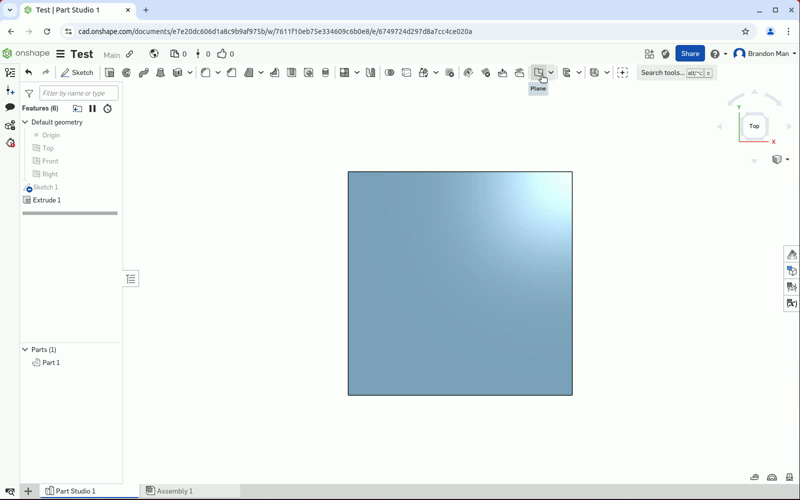
click(541, 75)
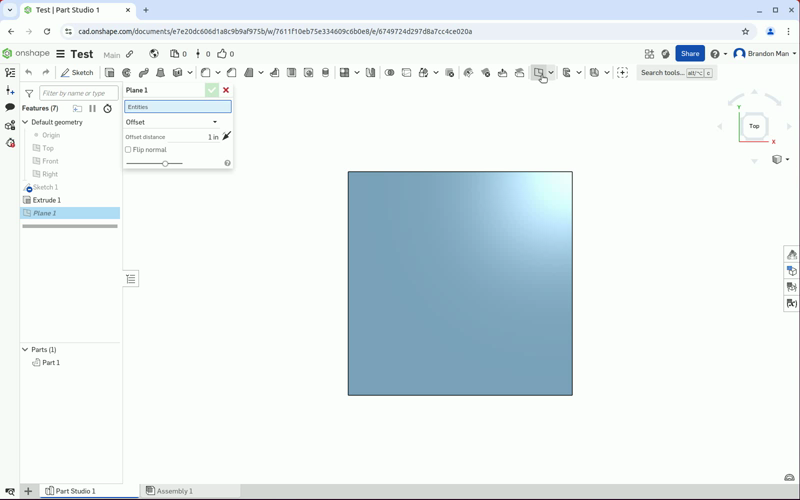
mouse_move(73, 150)
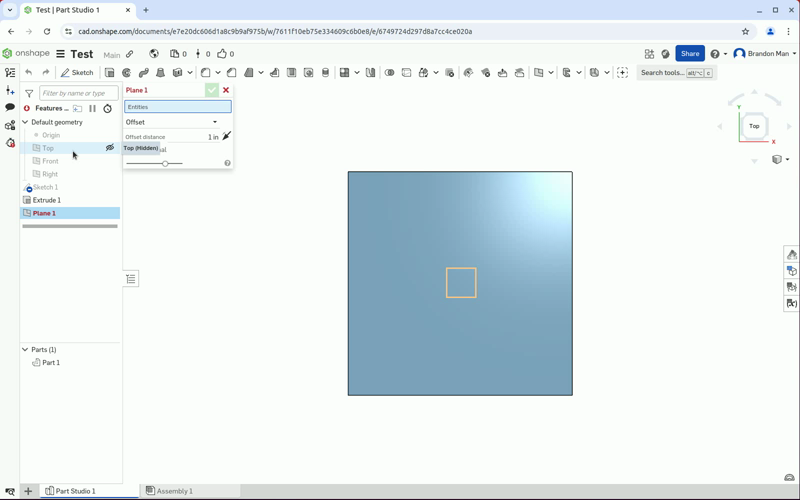
click(73, 150)
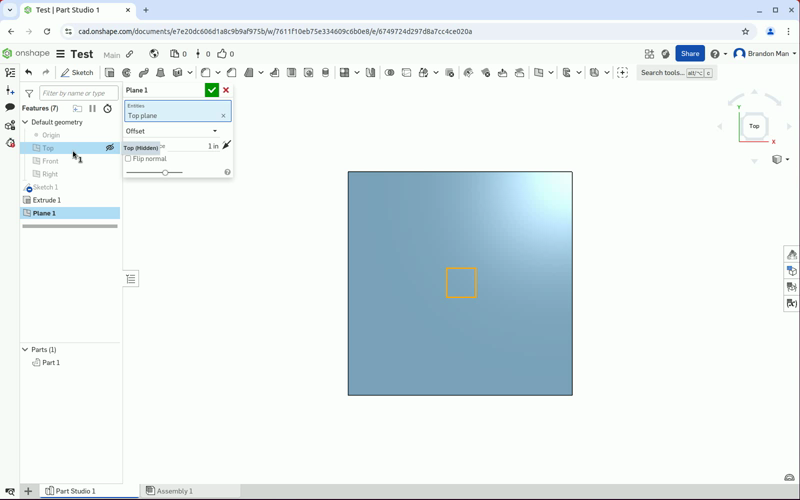
key(tab, 2)
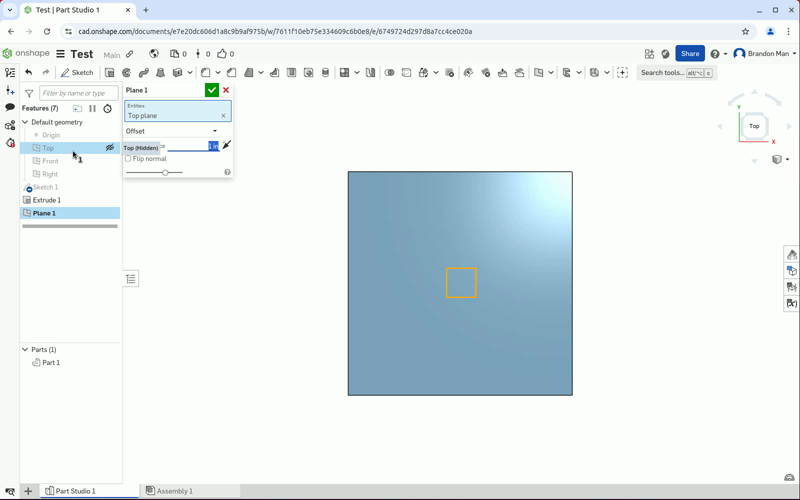
text(3.605)
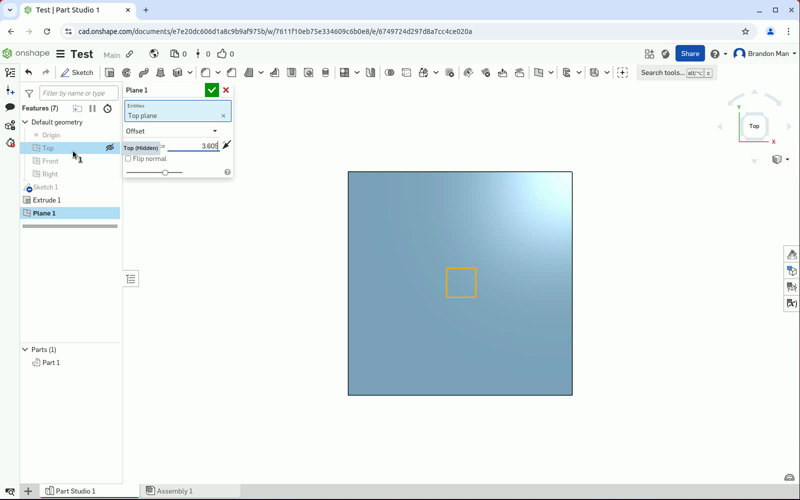
key(enter, 2)
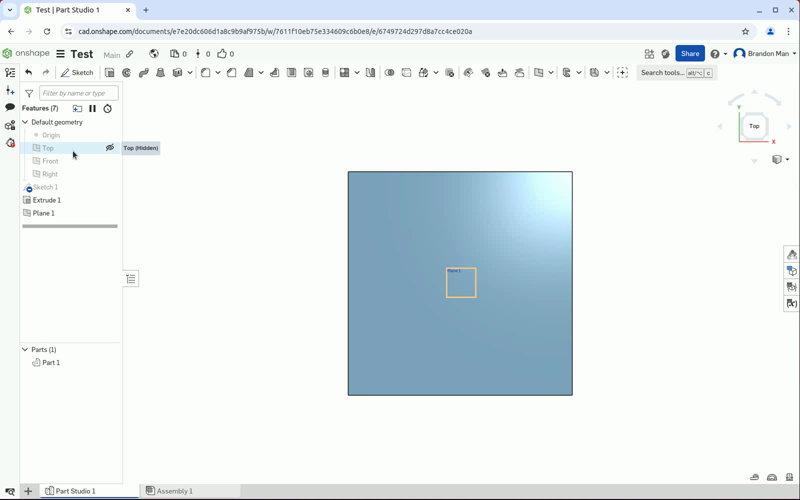
key(shift+s)
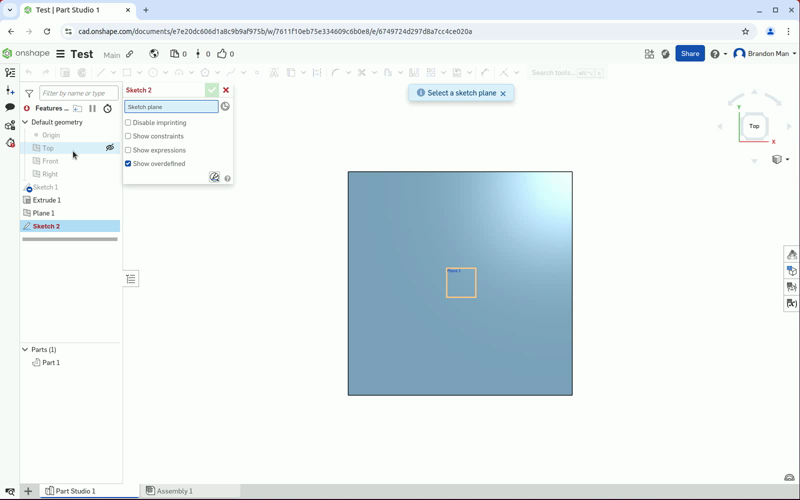
mouse_move(73, 215)
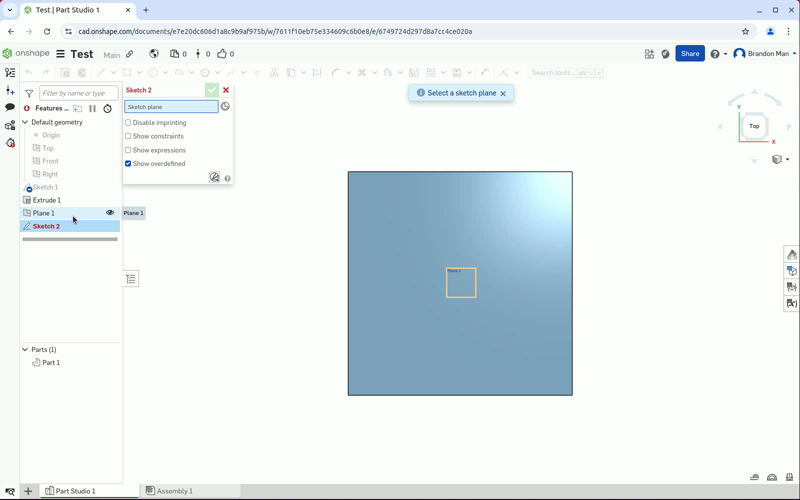
click(73, 215)
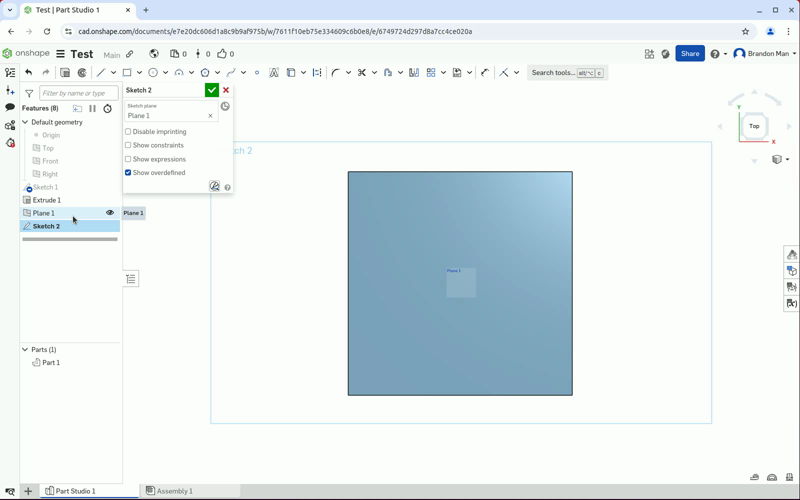
mouse_move(73, 352)
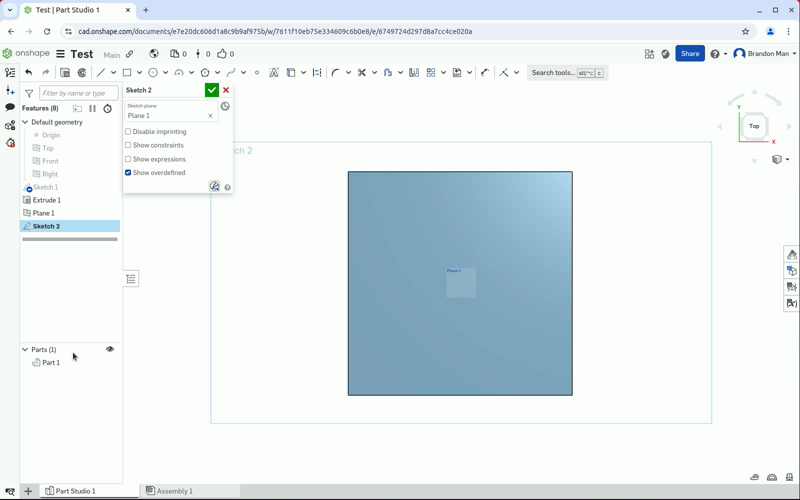
key(y)
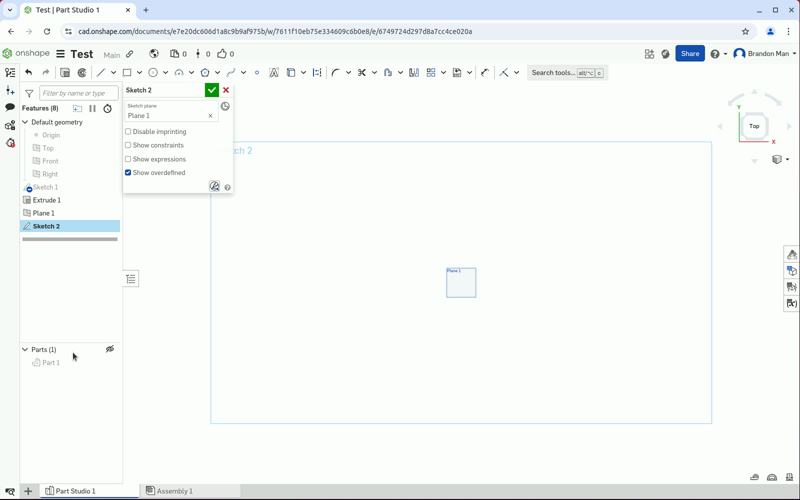
key(c)
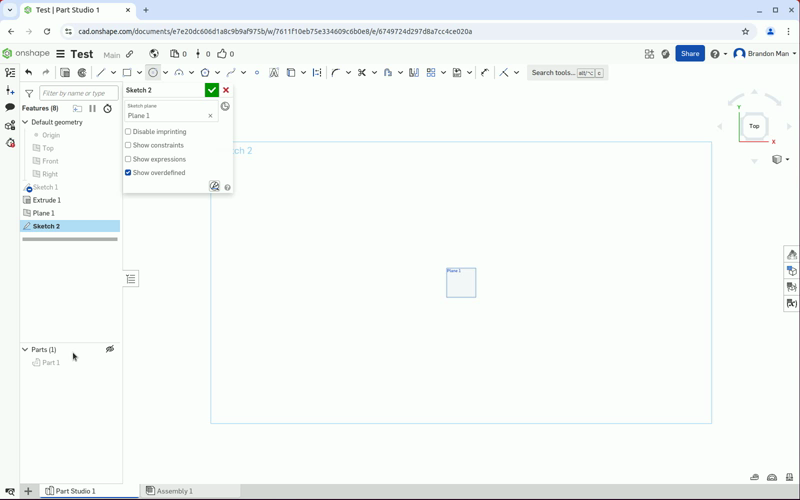
key_down(shift)
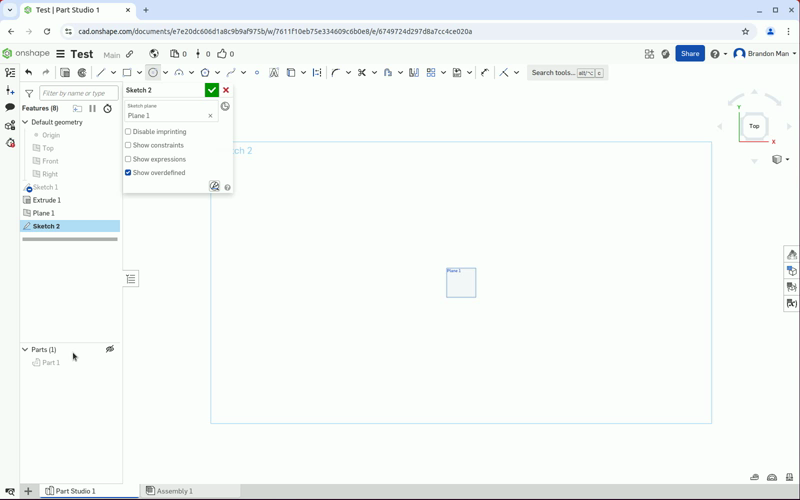
mouse_move(461, 282)
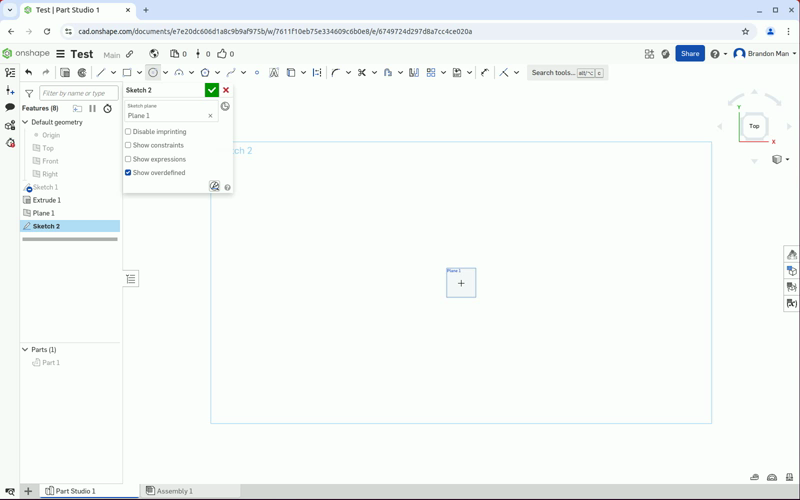
click(461, 282)
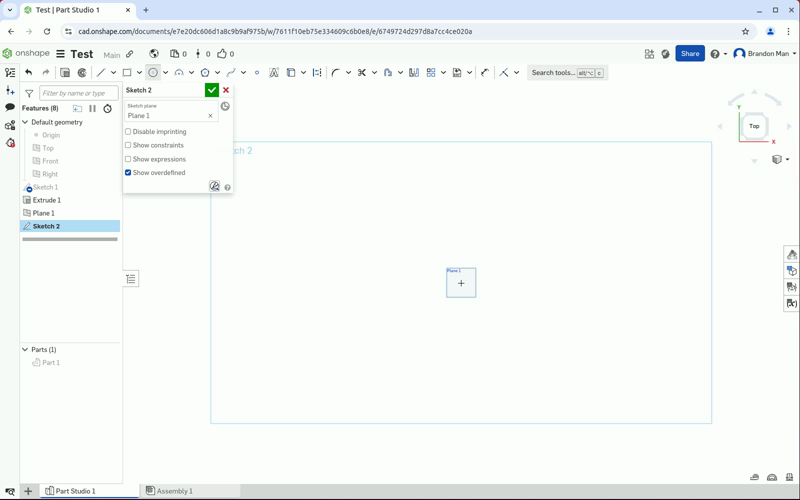
key_up(shift)
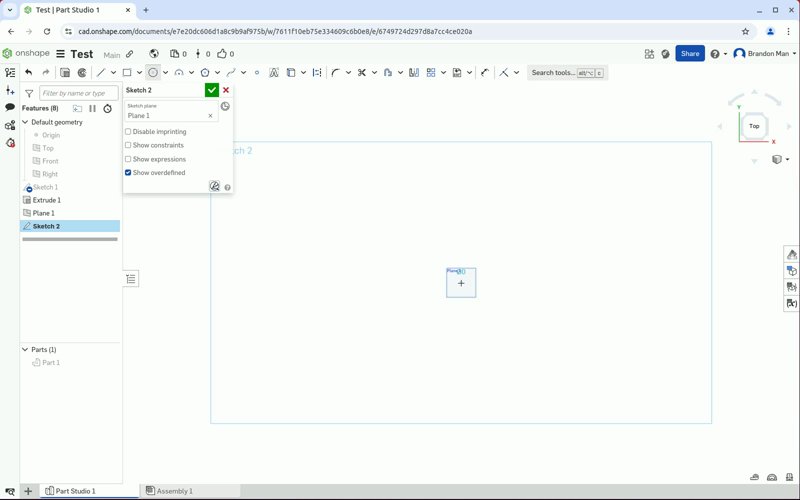
mouse_move(555, 282)
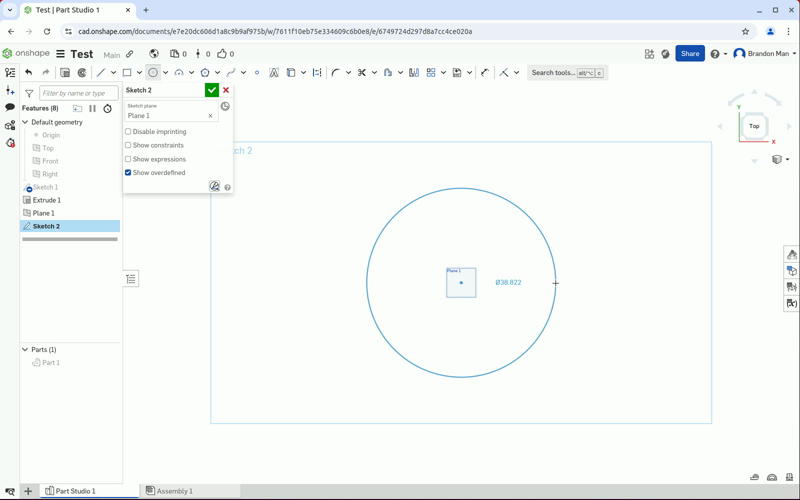
click(555, 282)
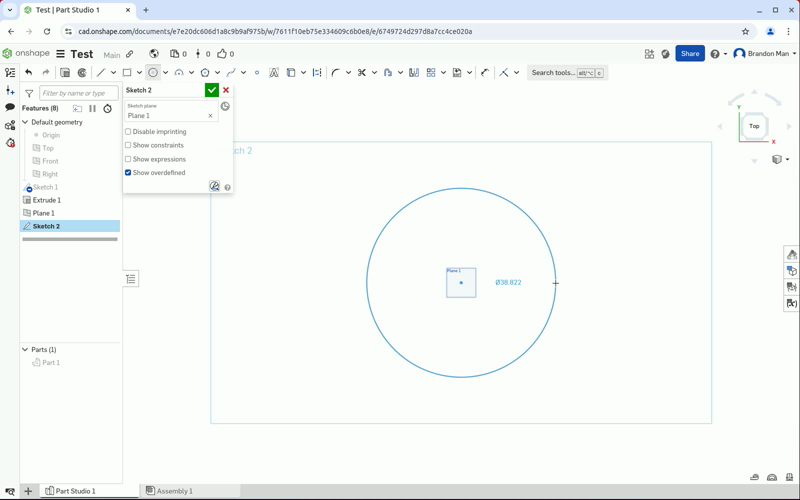
key(esc)
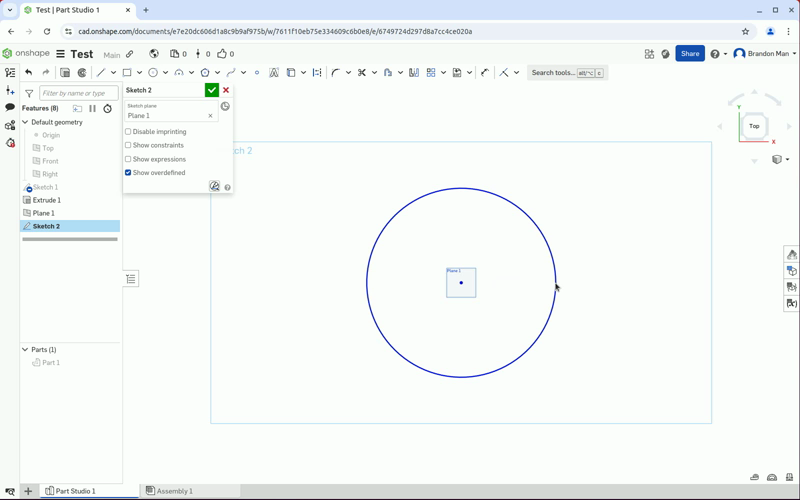
mouse_move(424, 344)
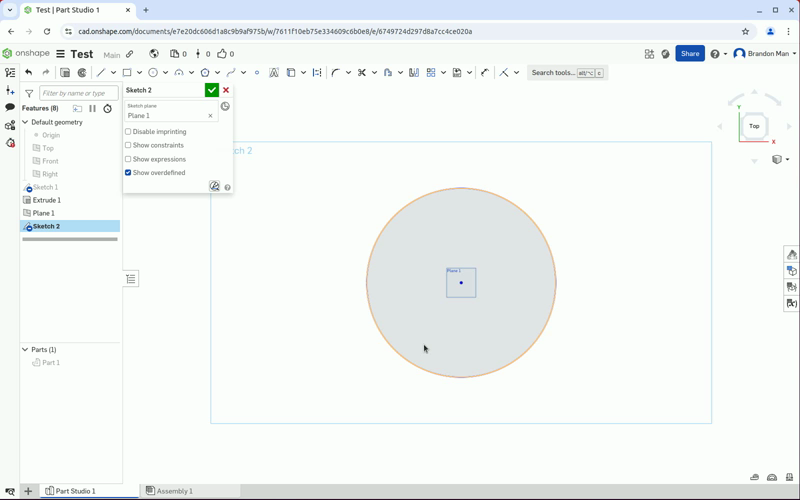
click(424, 344)
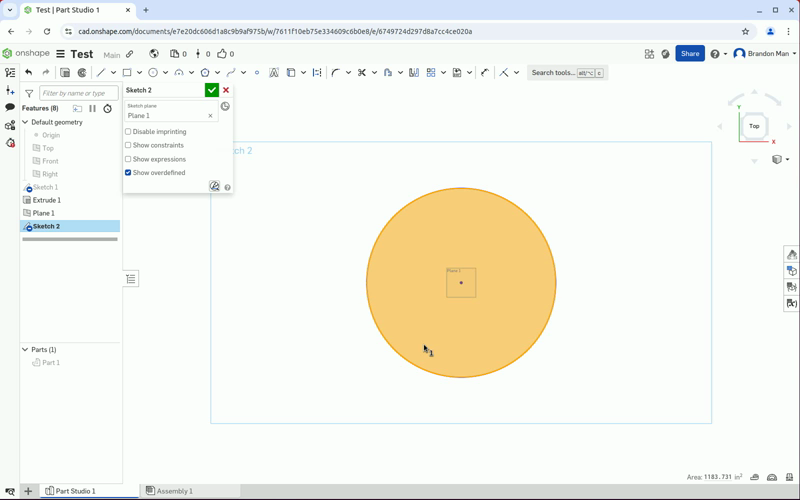
mouse_move(73, 352)
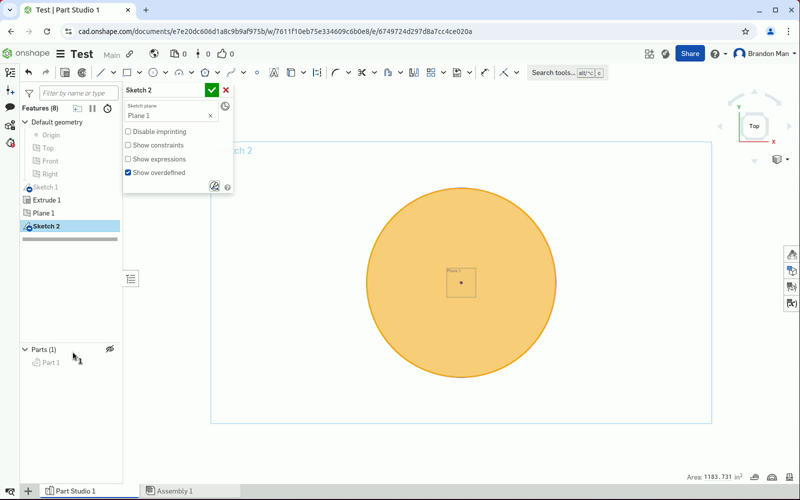
key(shift+y)
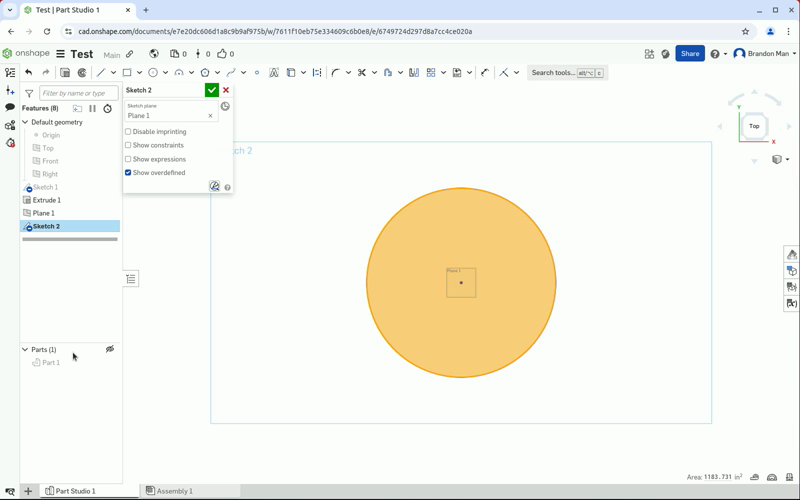
key(shift+e)
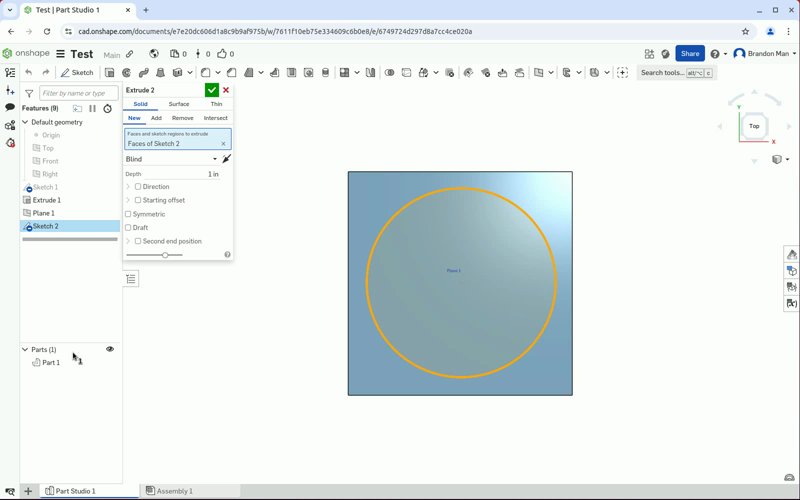
mouse_move(143, 106)
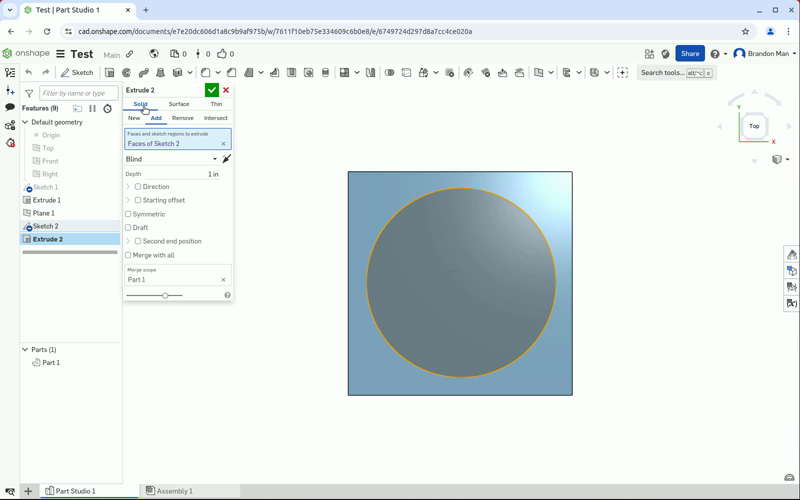
click(143, 106)
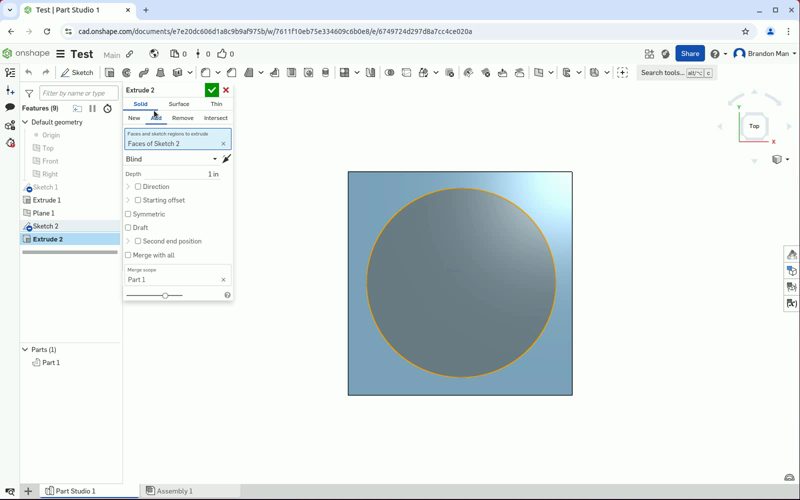
mouse_move(186, 120)
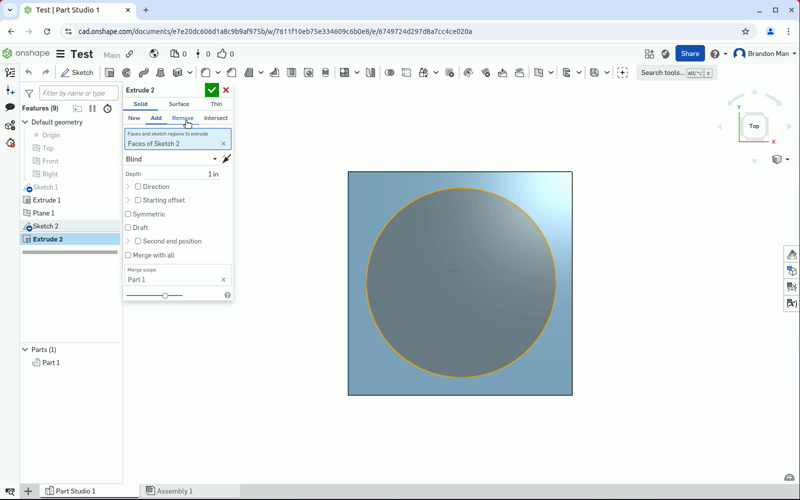
click(186, 120)
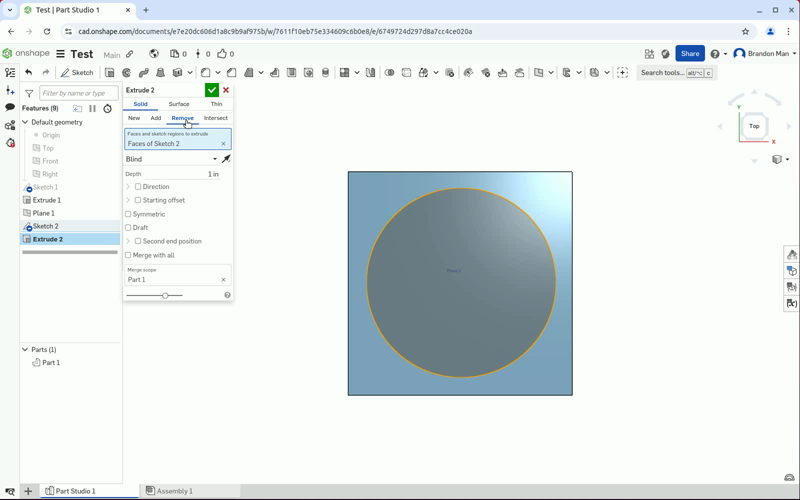
key(tab, 4)
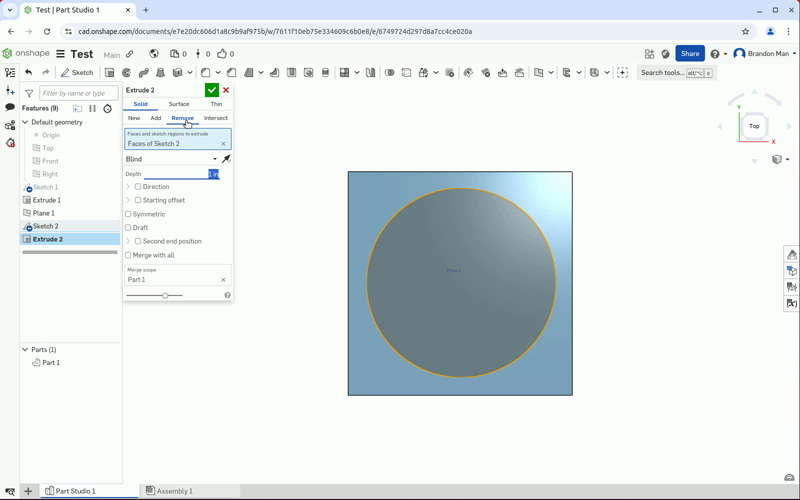
text(1.444)
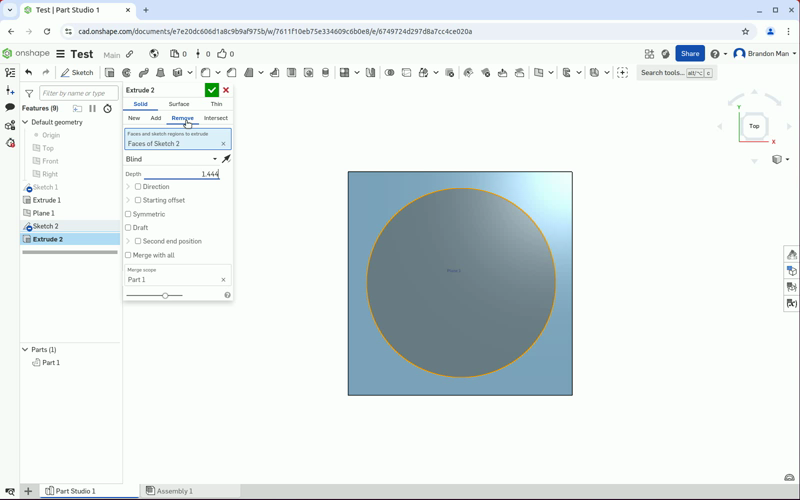
key(tab, 6)
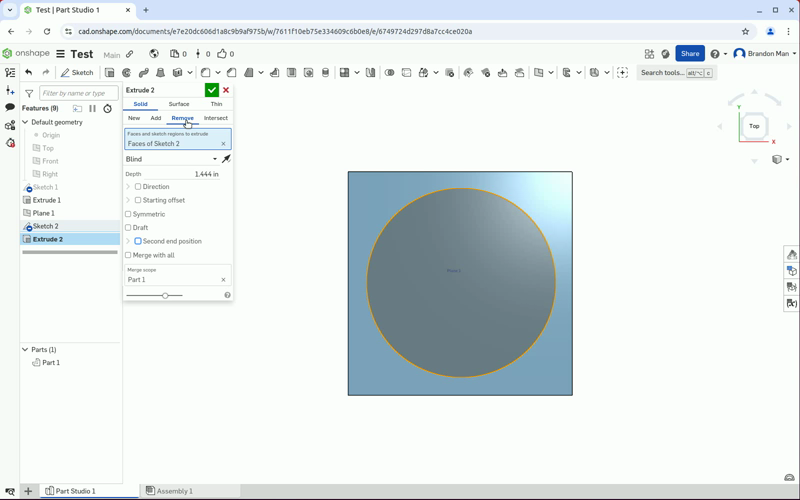
key(space)
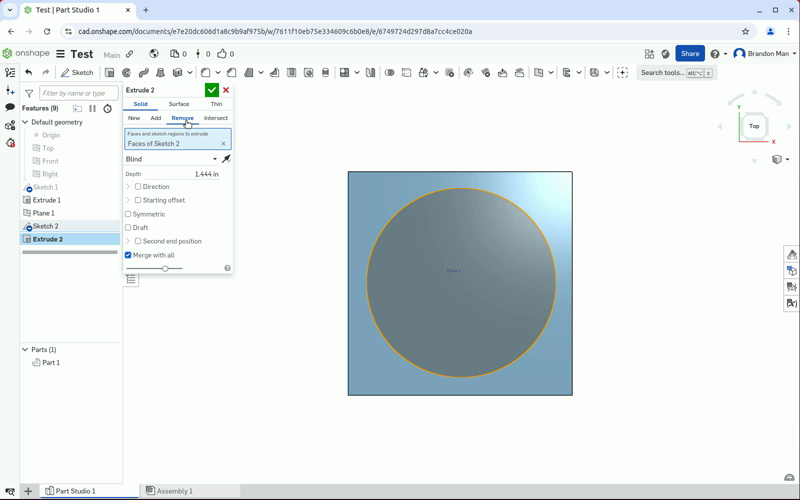
key(enter)
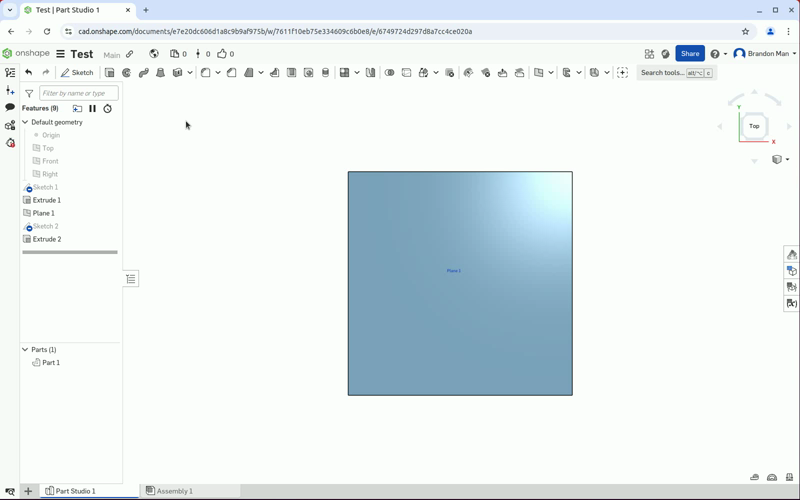
key(shift+h)
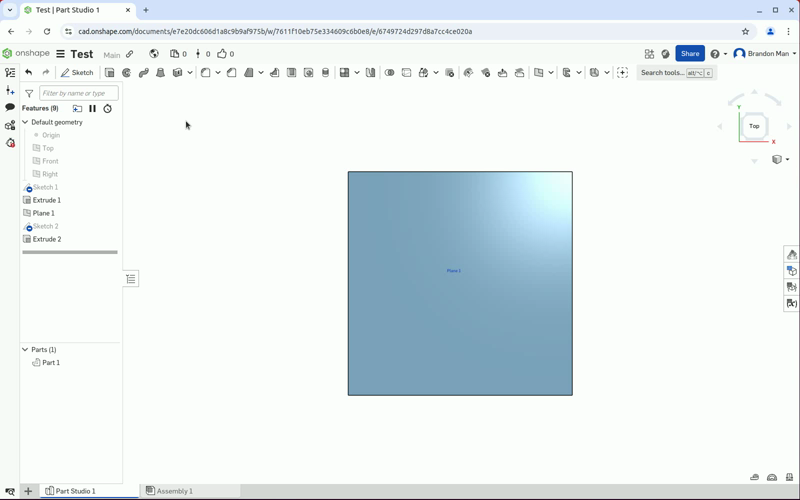
key(shift+h)
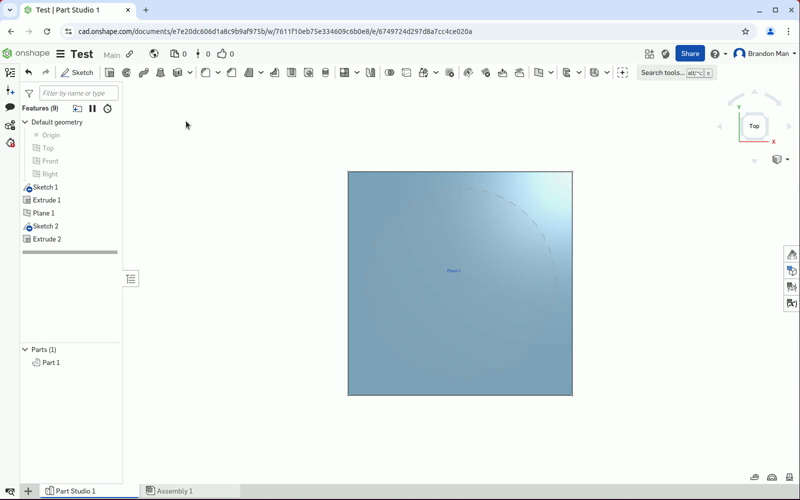
key(shift+7)
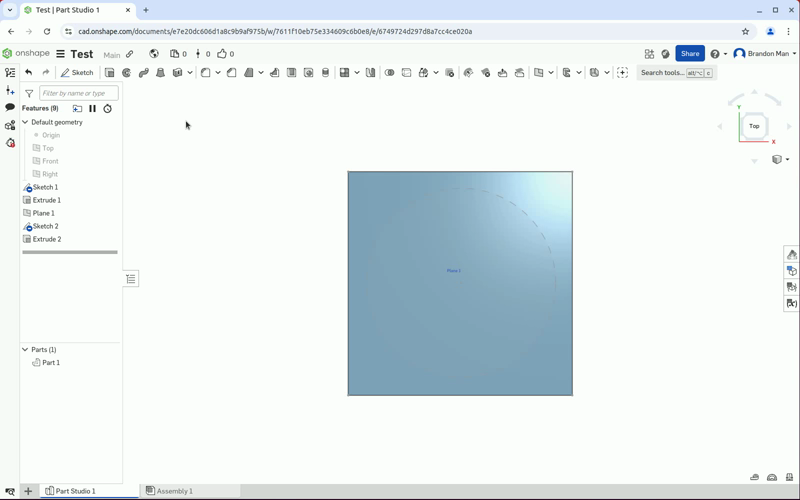
key(up, 3)
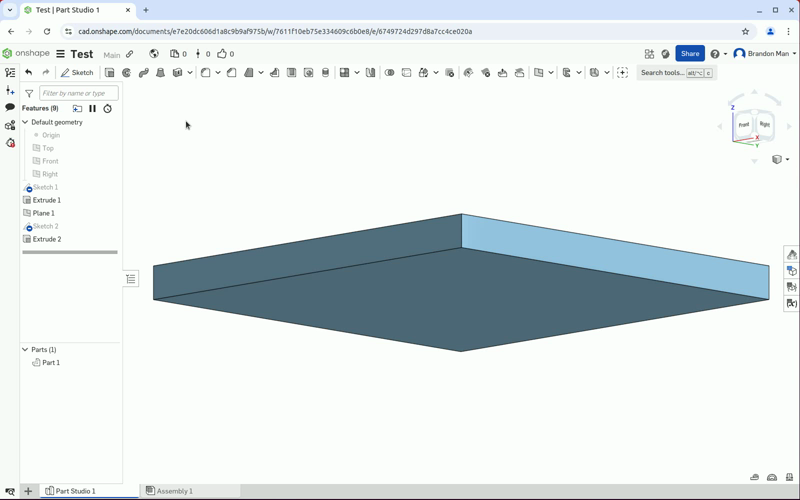
key(left, 3)
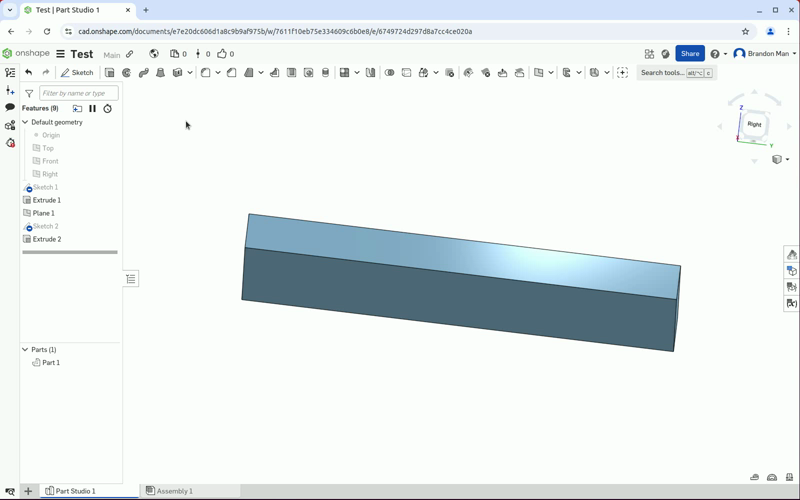
key(right, 3)
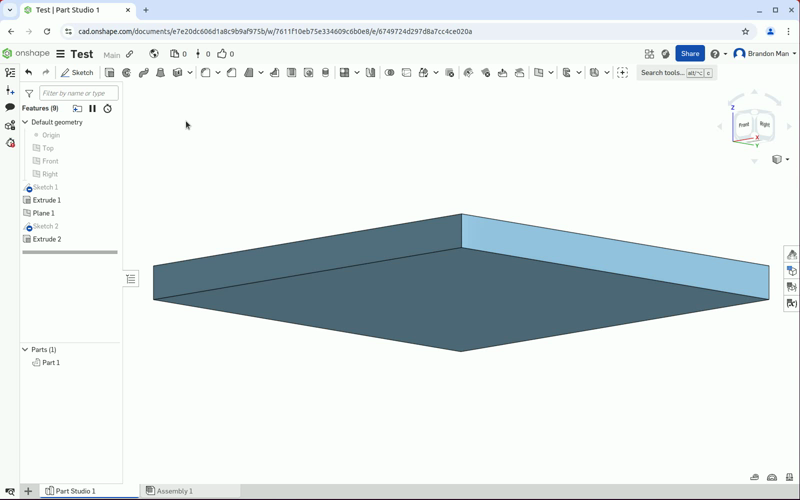
key(down, 3)
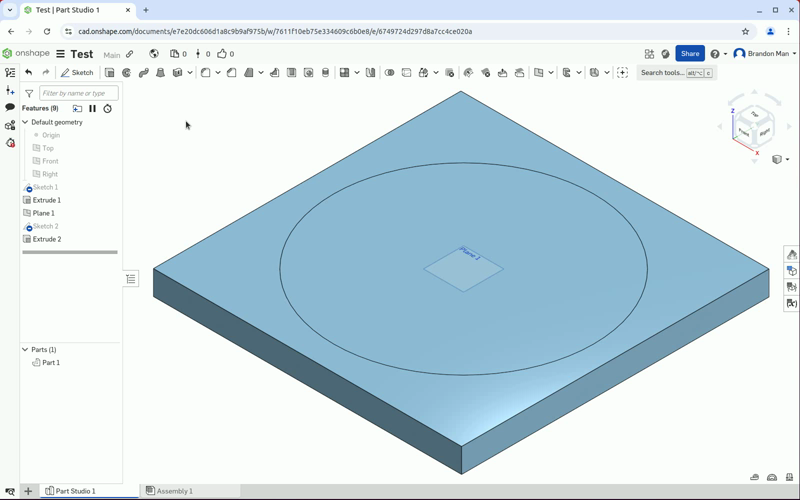
mouse_move(73, 189)
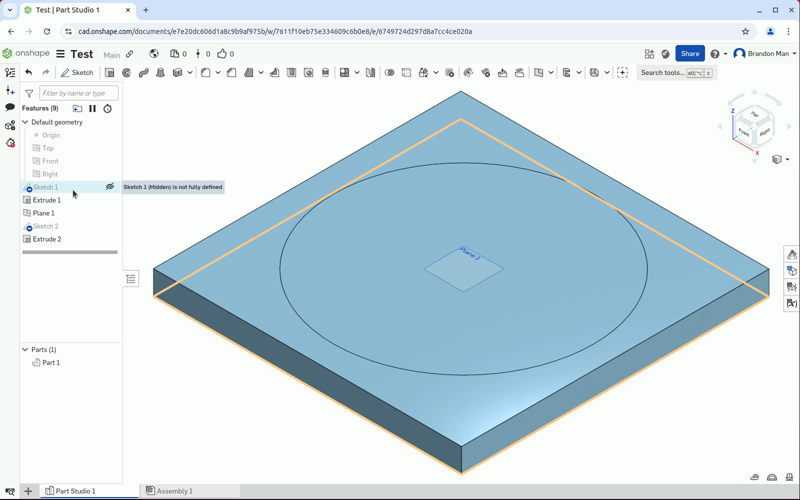
click(73, 189)